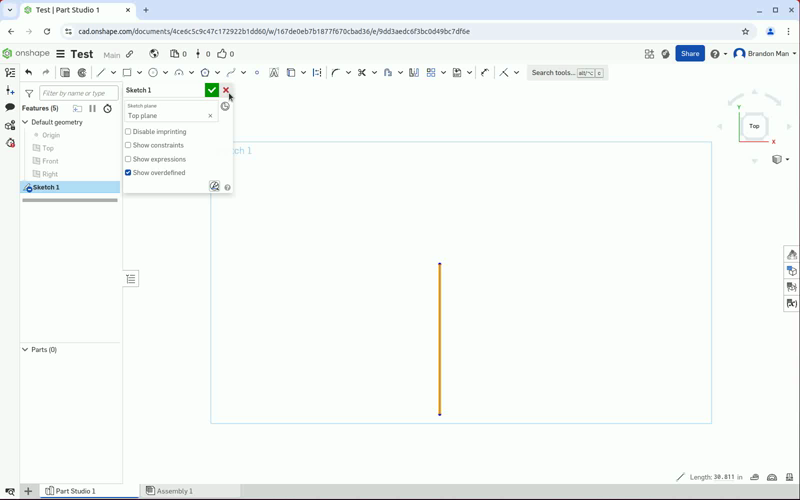
key(shift+h)
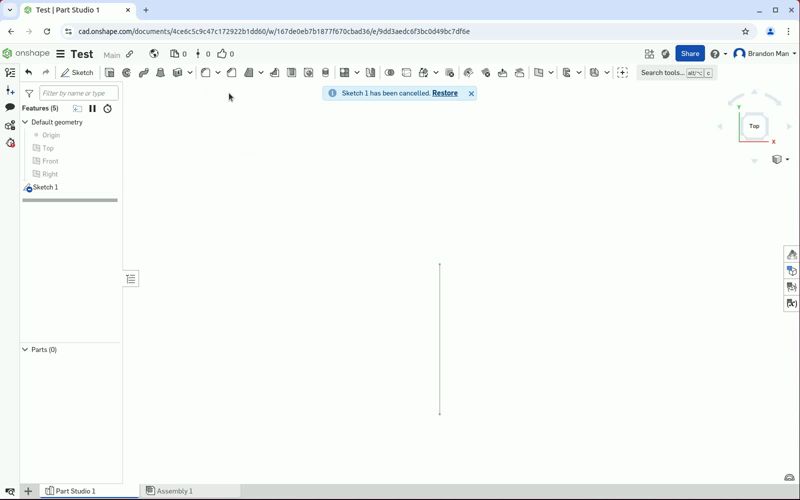
key(shift+s)
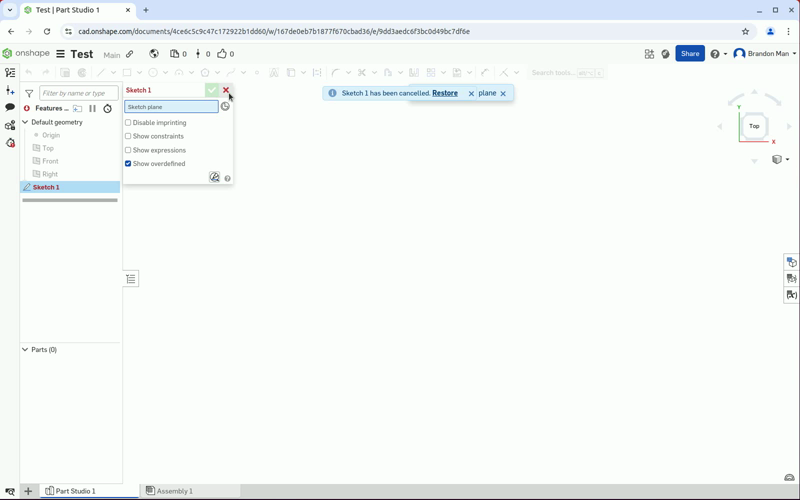
mouse_move(73, 150)
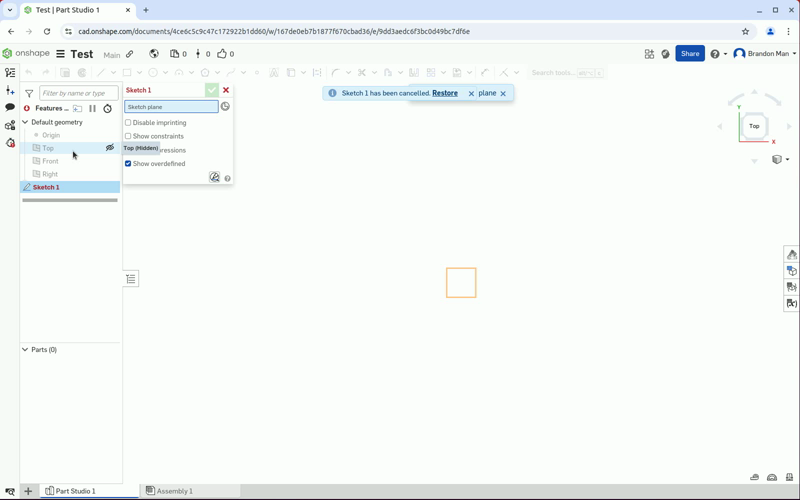
click(73, 150)
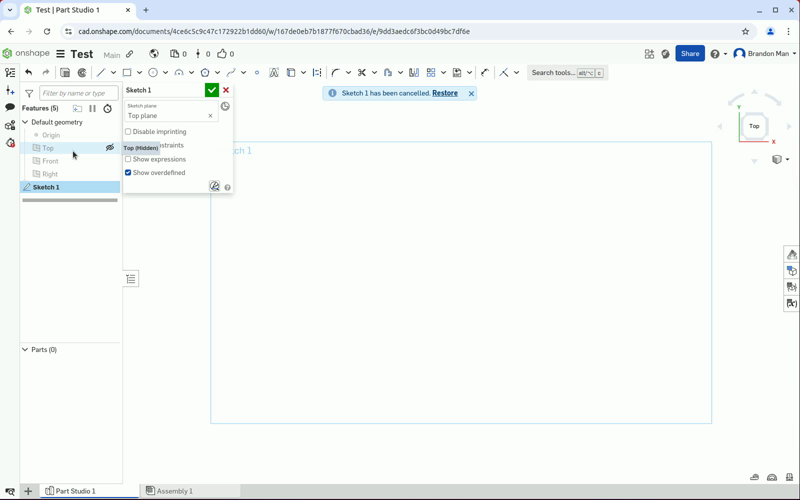
mouse_move(73, 352)
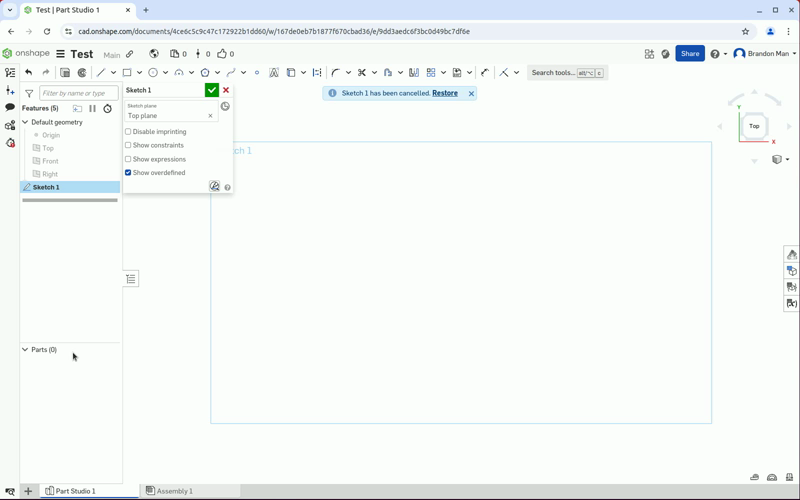
key(y)
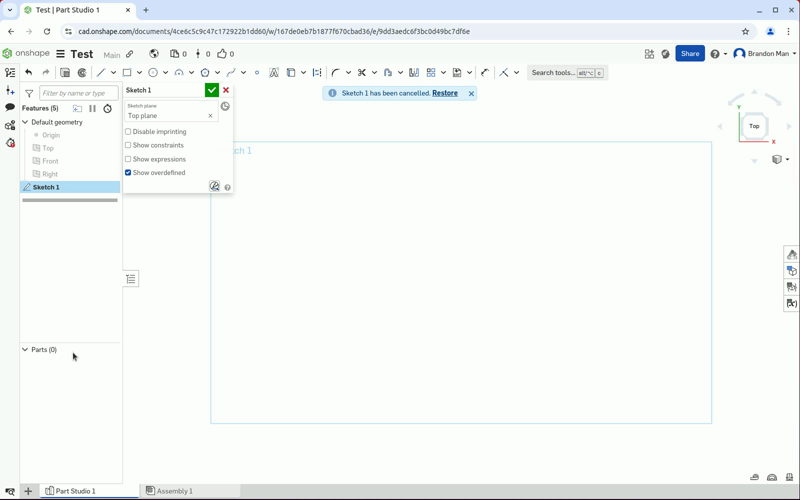
key(l)
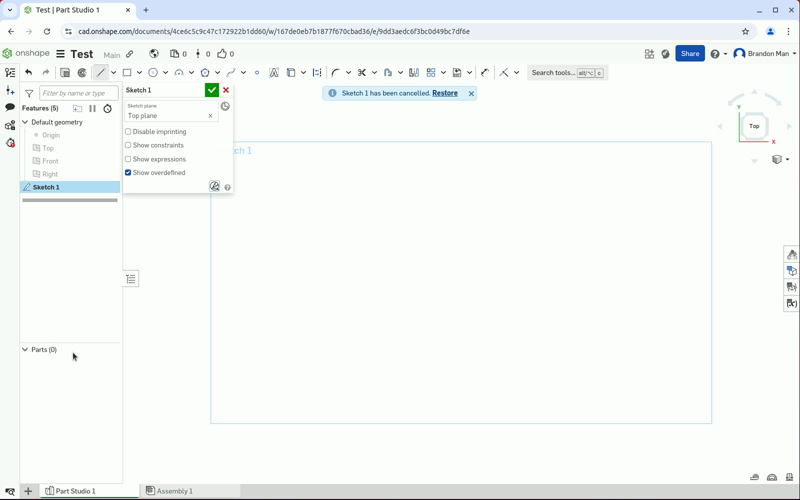
key_down(shift)
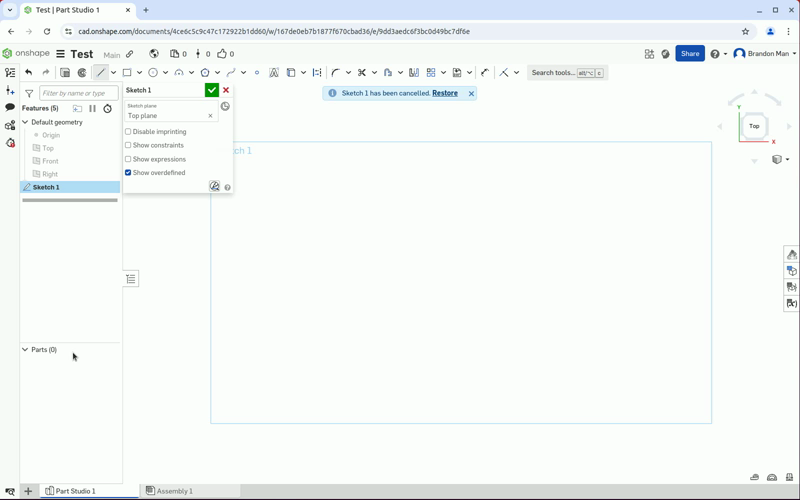
mouse_move(370, 373)
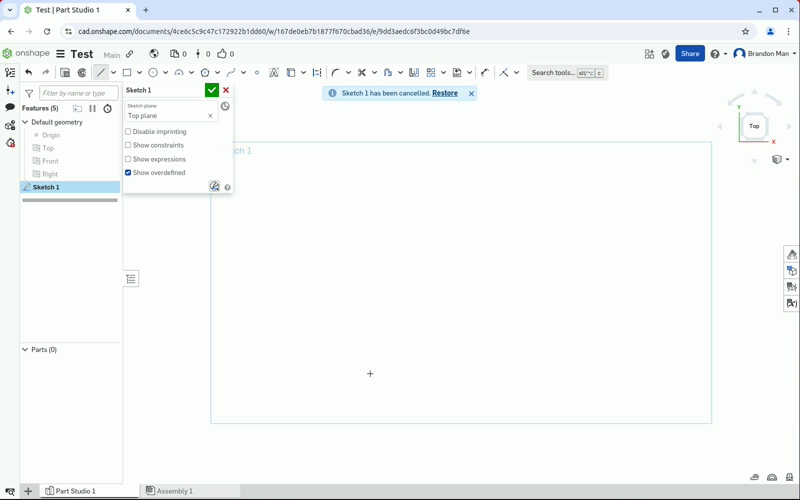
click(370, 373)
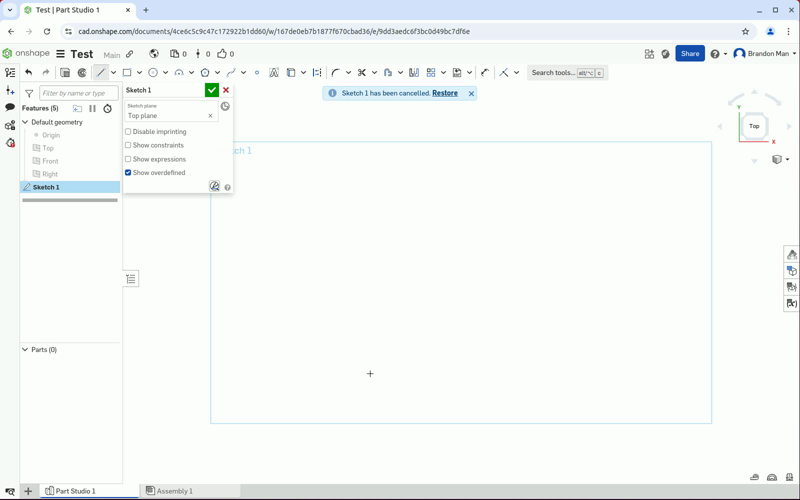
key_up(shift)
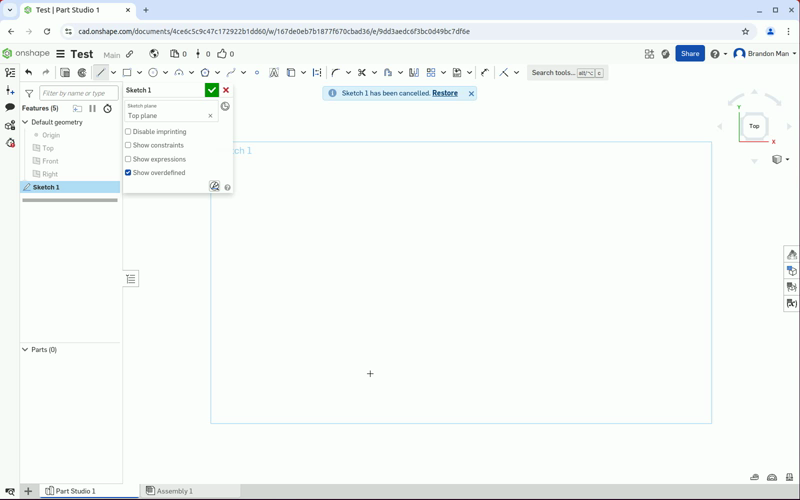
key_down(shift)
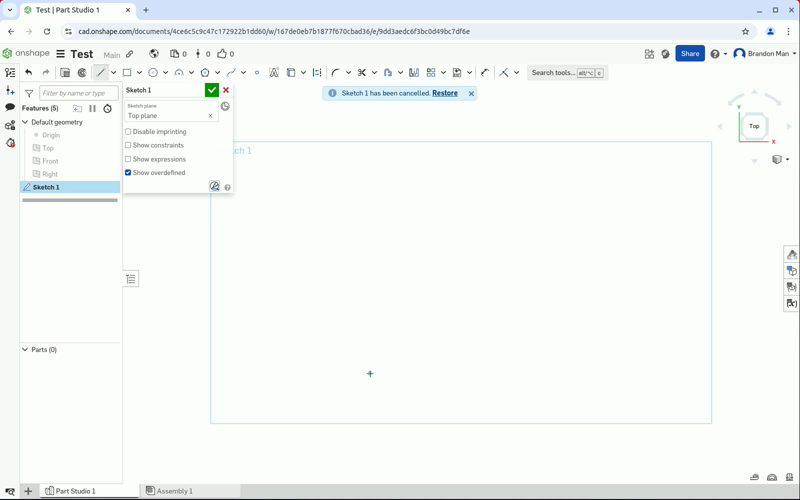
mouse_move(549, 373)
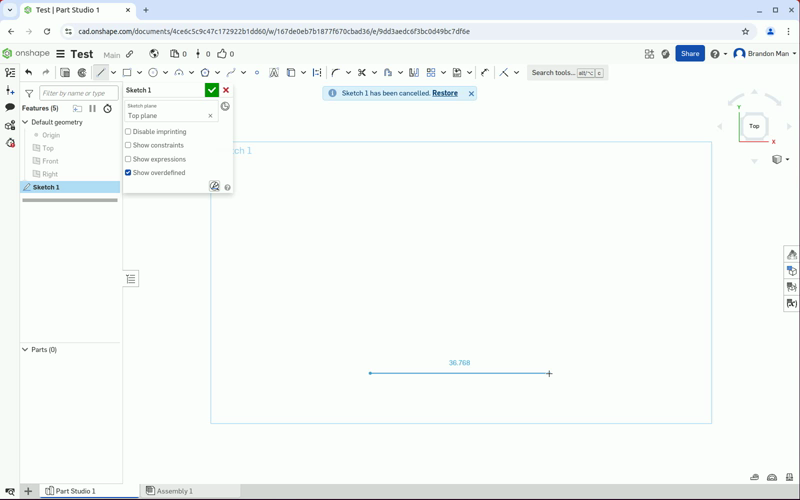
click(549, 373)
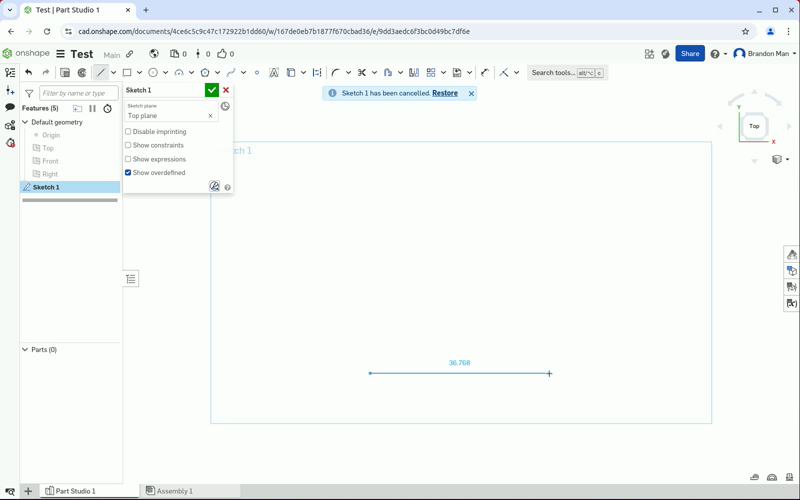
key_up(shift)
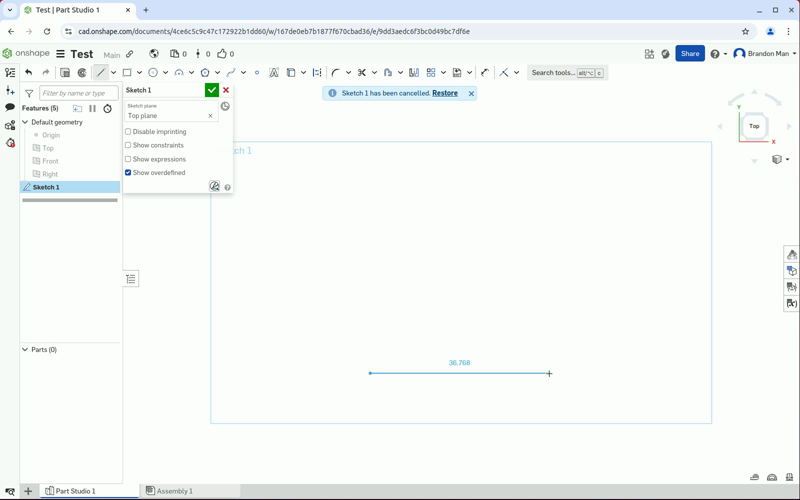
key_down(shift)
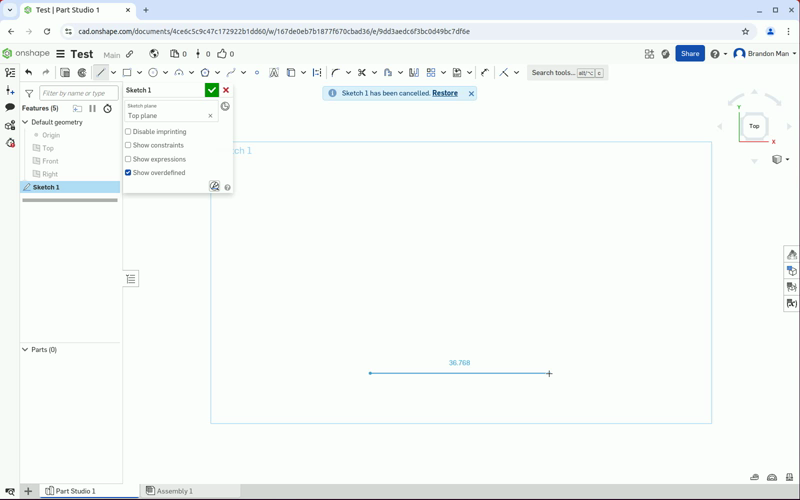
mouse_move(549, 284)
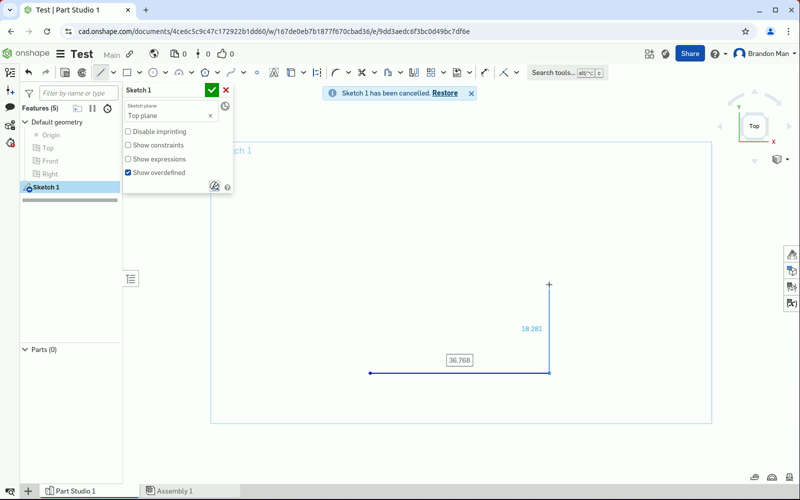
click(549, 284)
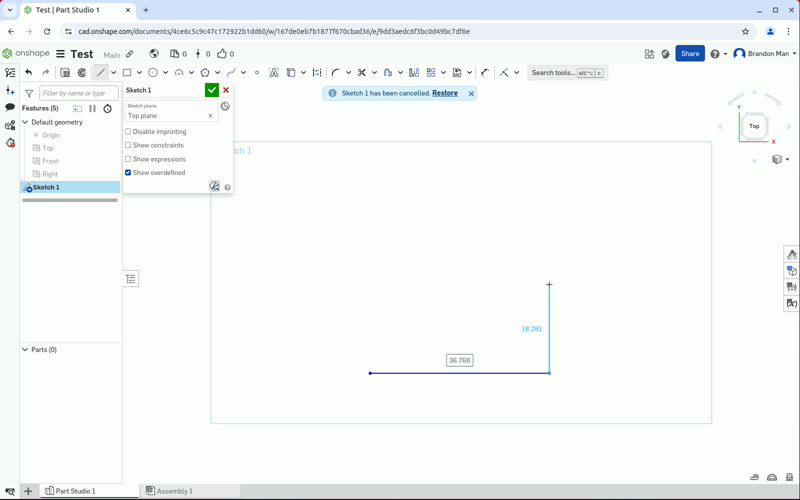
key_up(shift)
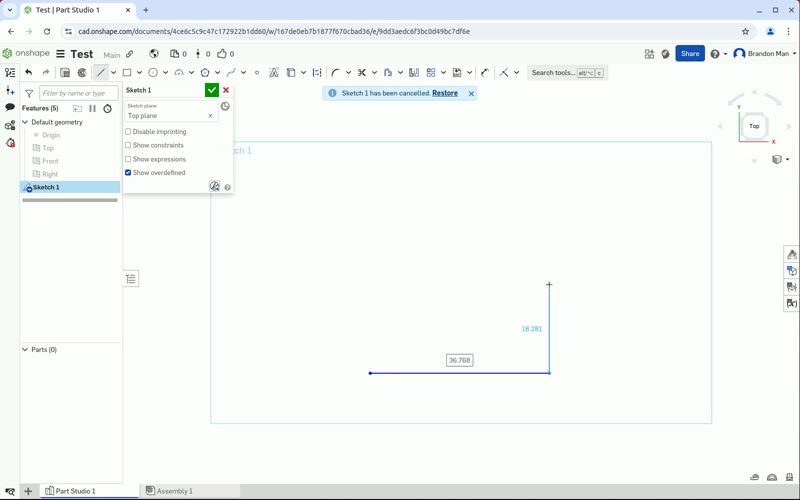
key_down(shift)
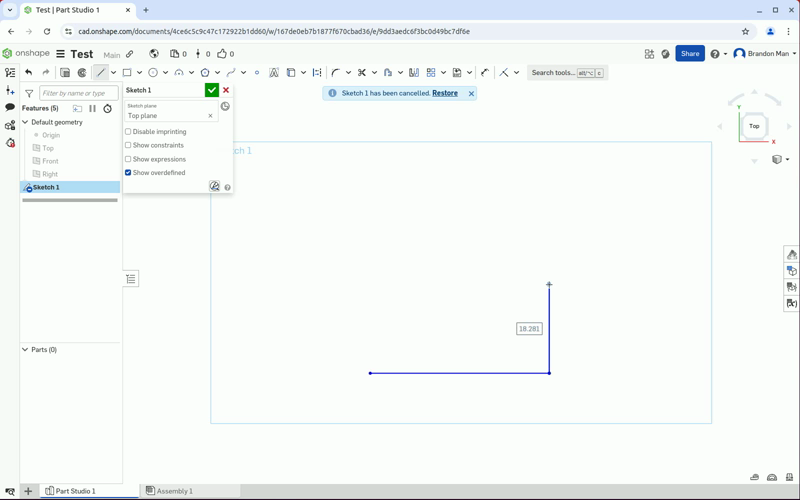
mouse_move(549, 194)
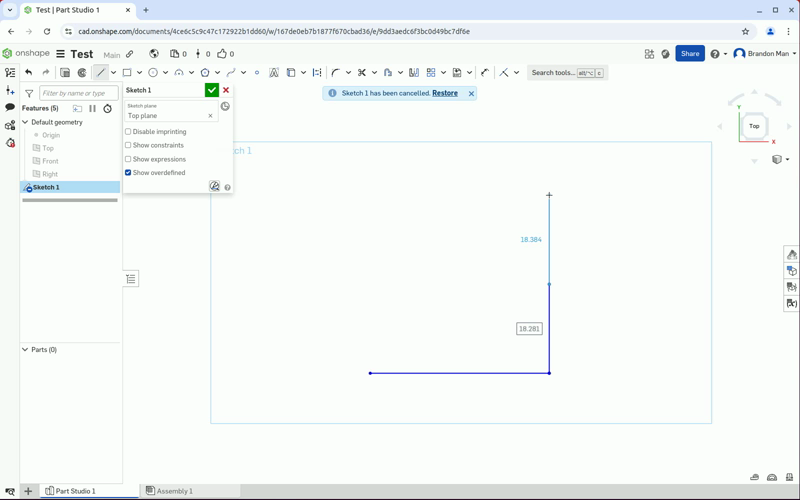
click(549, 194)
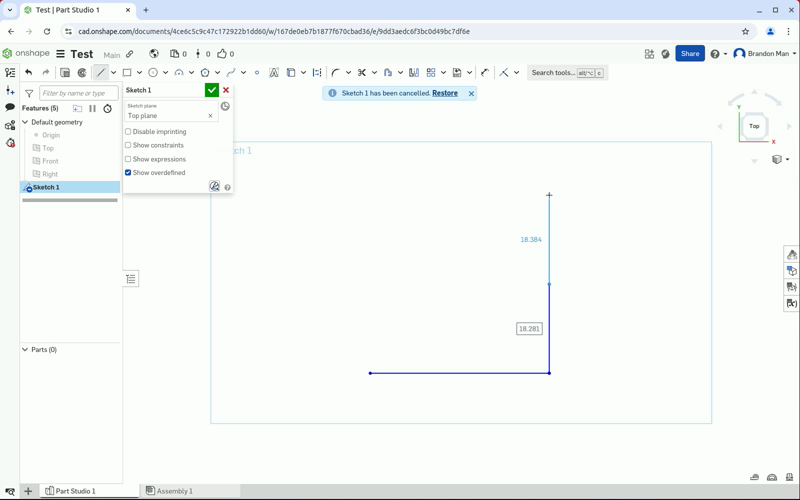
key_up(shift)
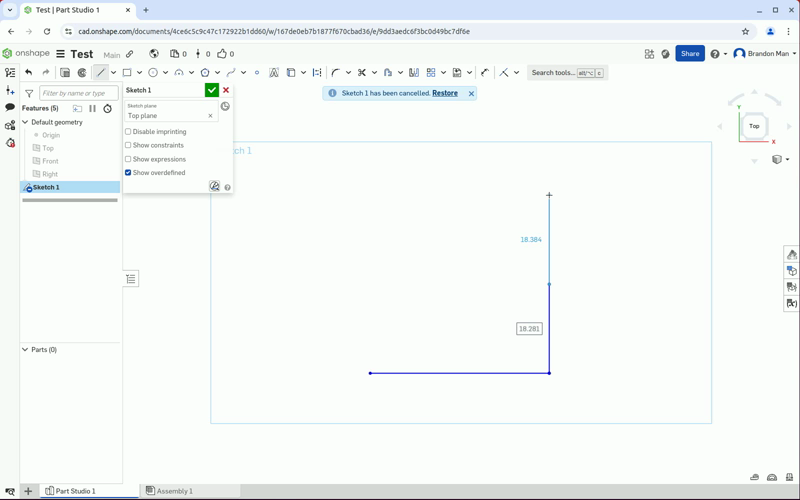
key(esc)
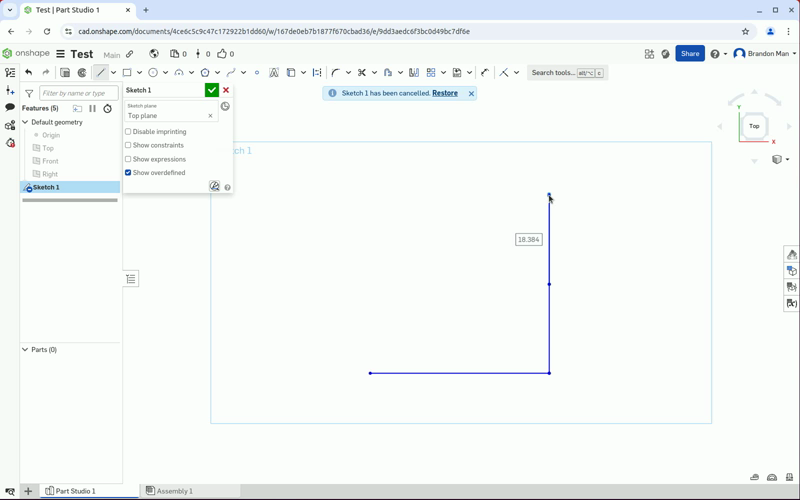
key(a)
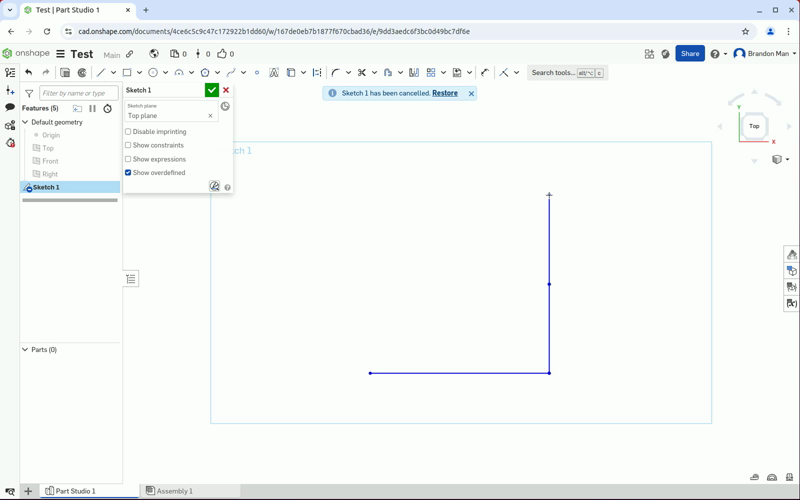
mouse_move(549, 194)
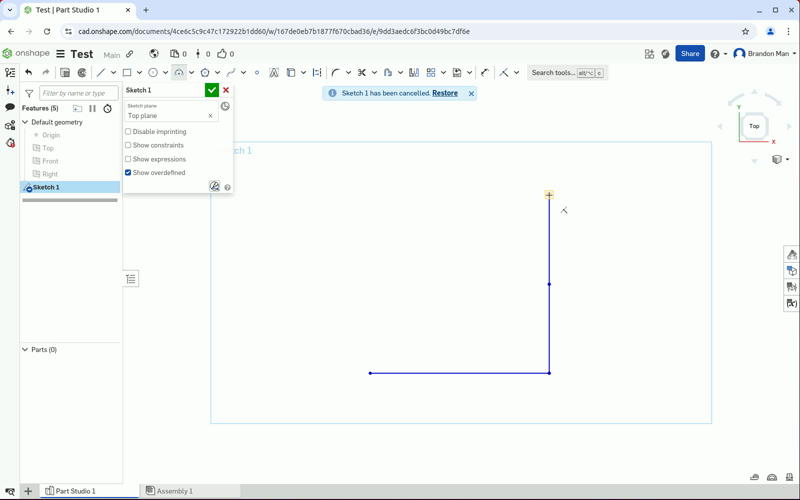
click(549, 194)
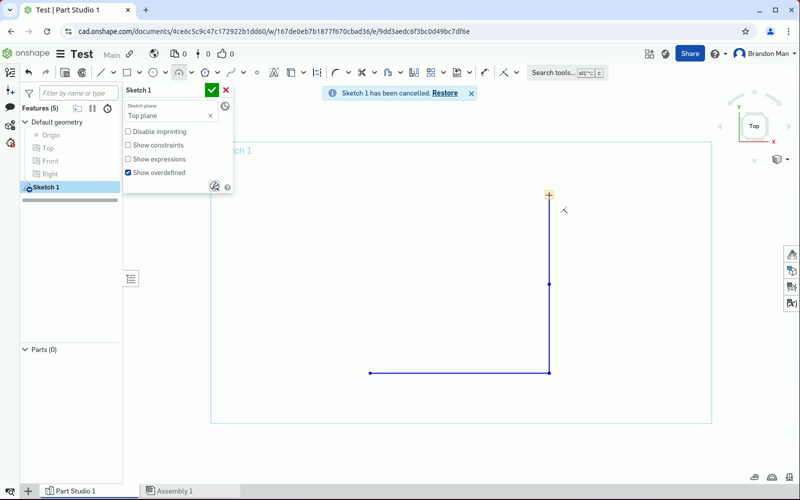
key_down(shift)
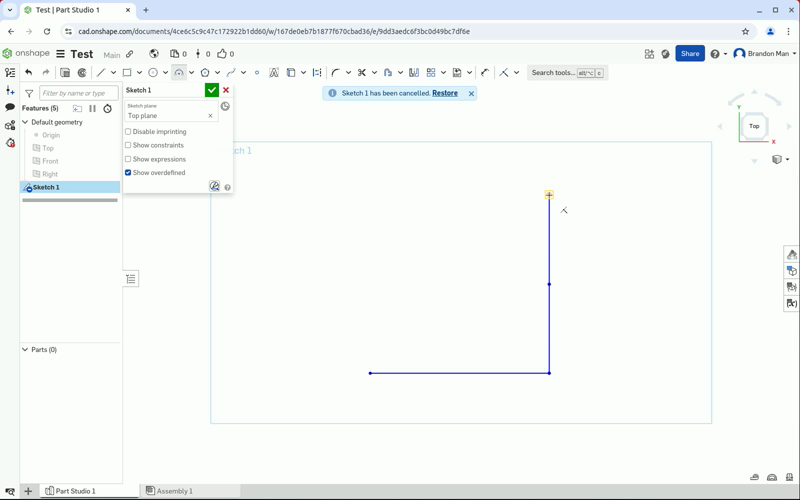
mouse_move(370, 194)
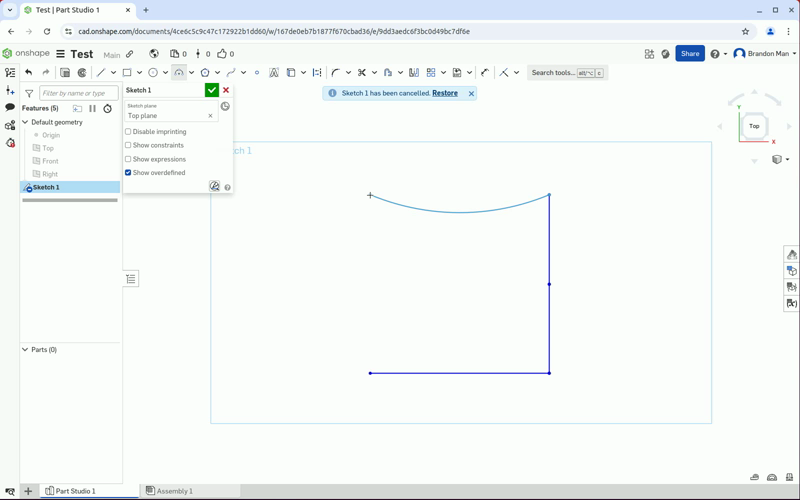
click(370, 194)
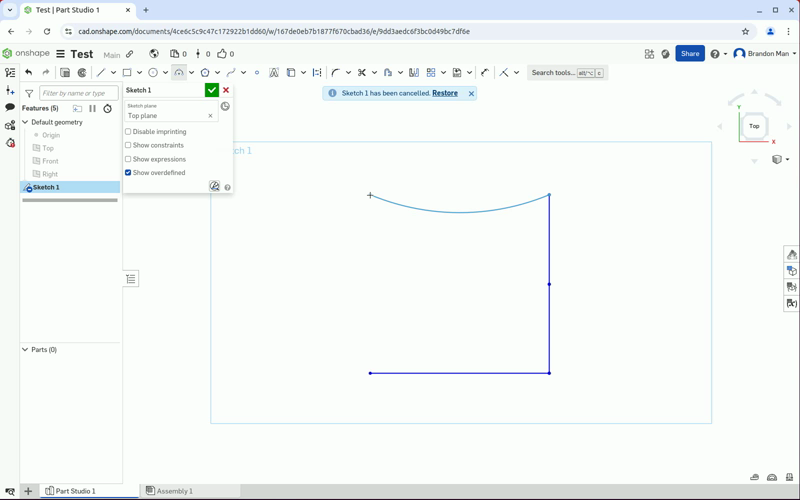
mouse_move(459, 172)
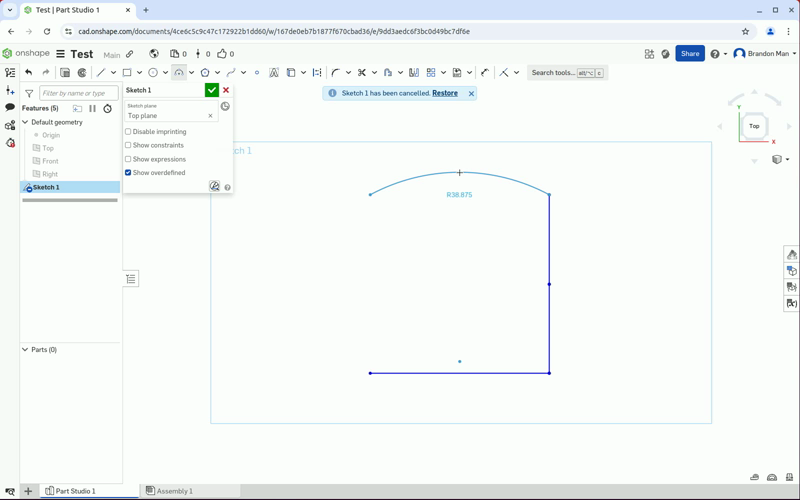
click(459, 172)
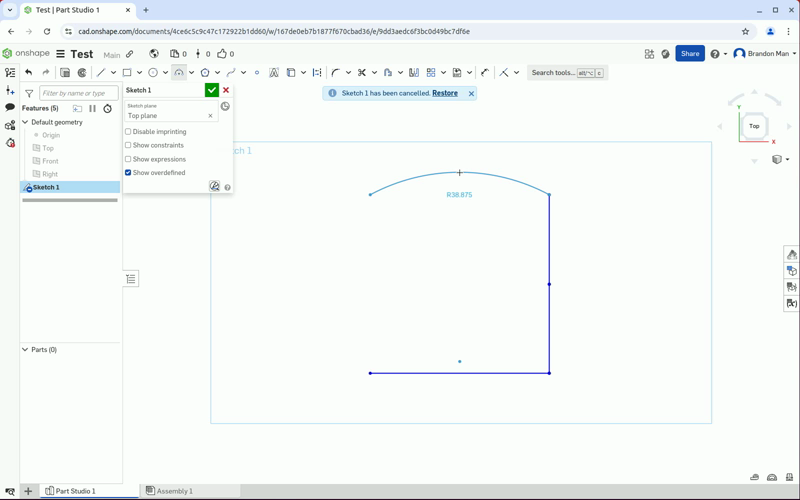
key_up(shift)
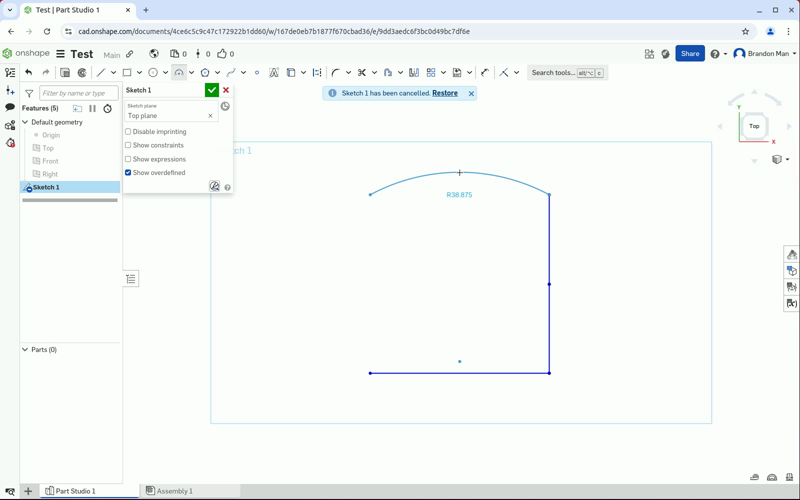
key(esc)
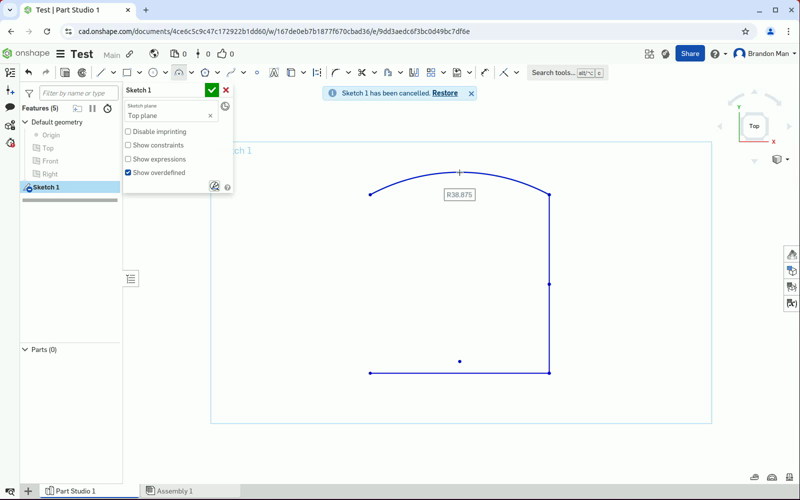
key(l)
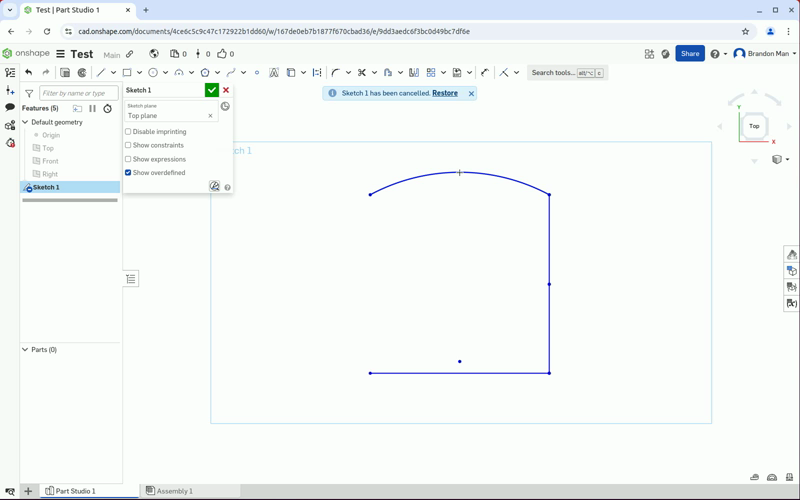
mouse_move(370, 194)
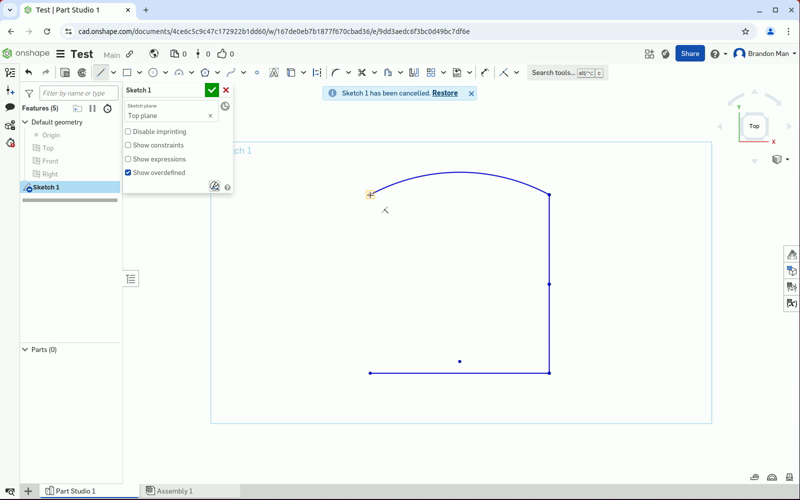
click(370, 194)
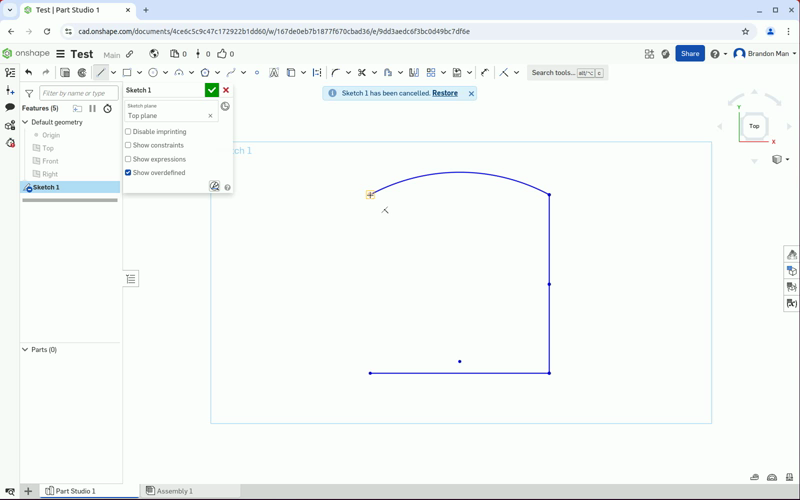
key_down(shift)
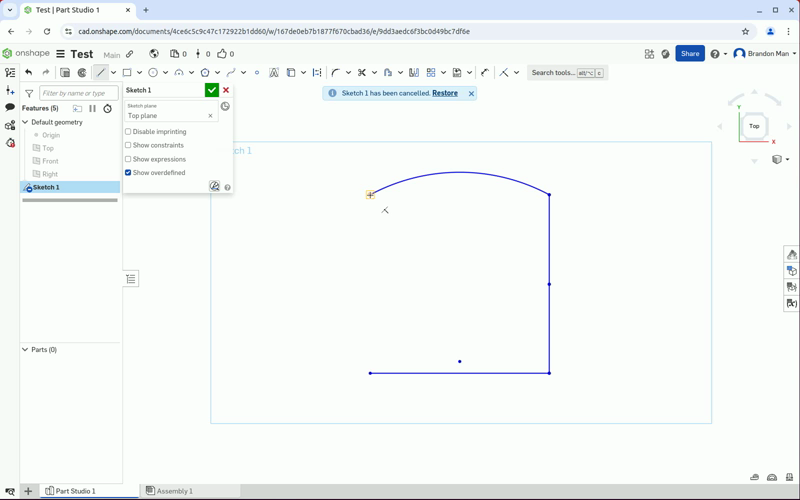
mouse_move(370, 284)
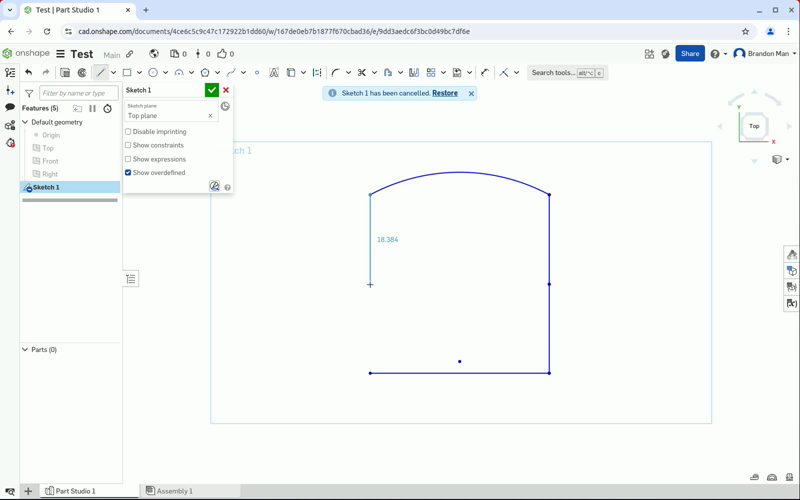
click(370, 284)
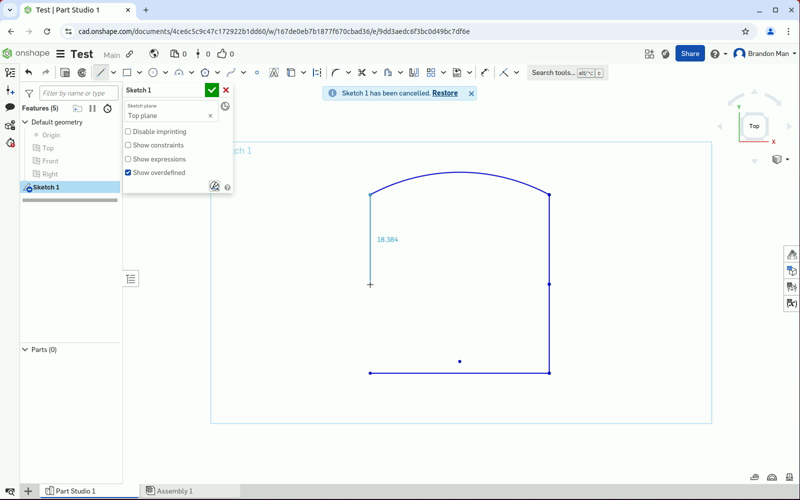
key_up(shift)
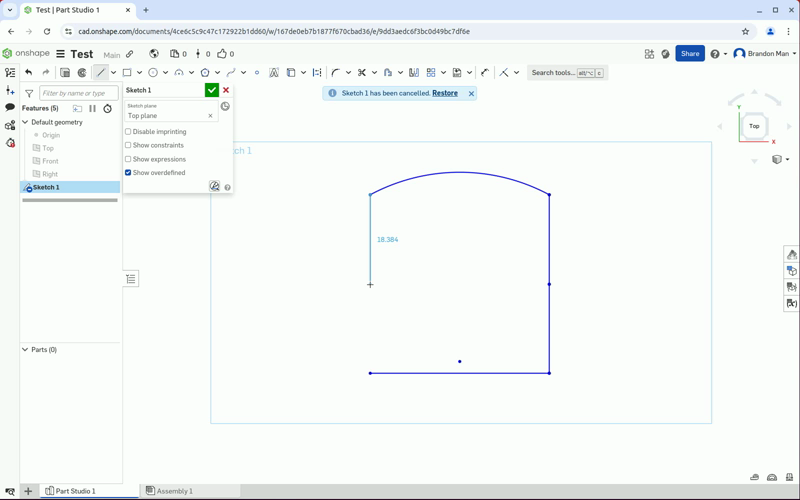
key_down(shift)
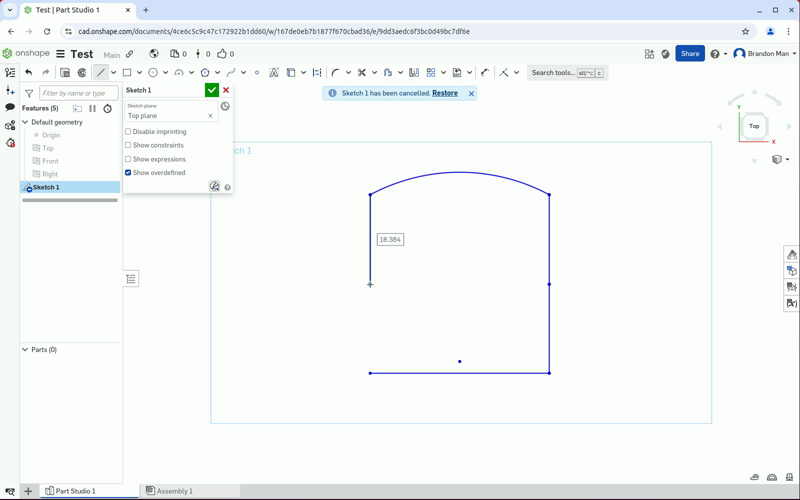
mouse_move(370, 373)
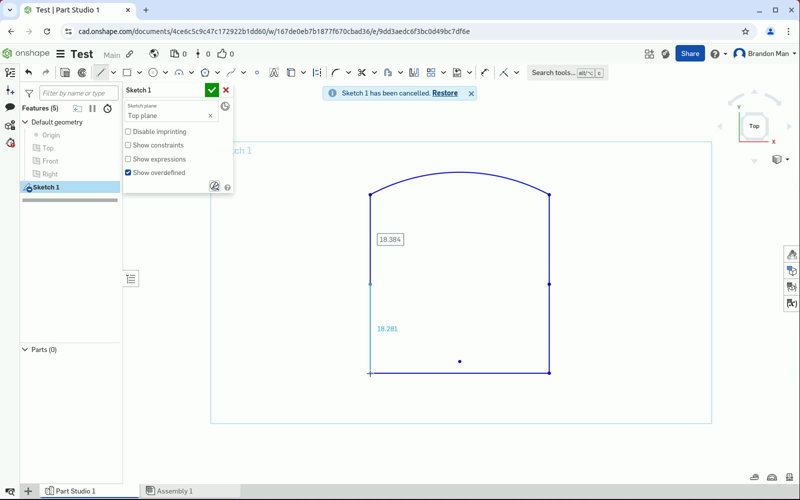
key_up(shift)
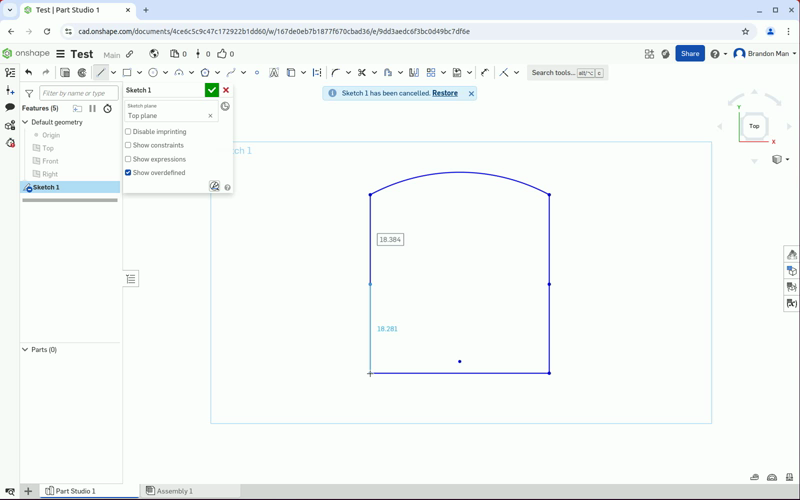
click(370, 373)
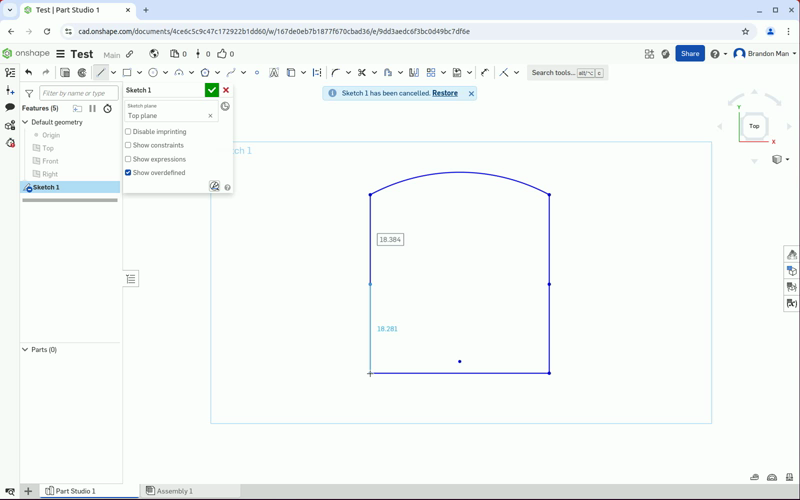
key(esc)
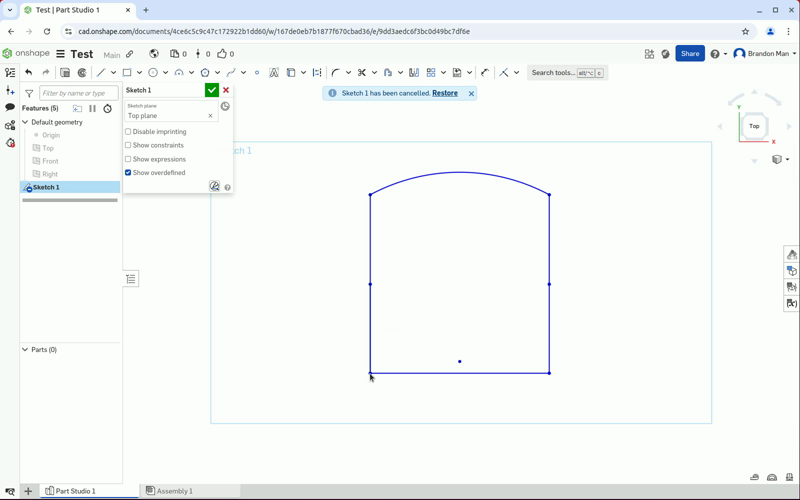
mouse_move(451, 329)
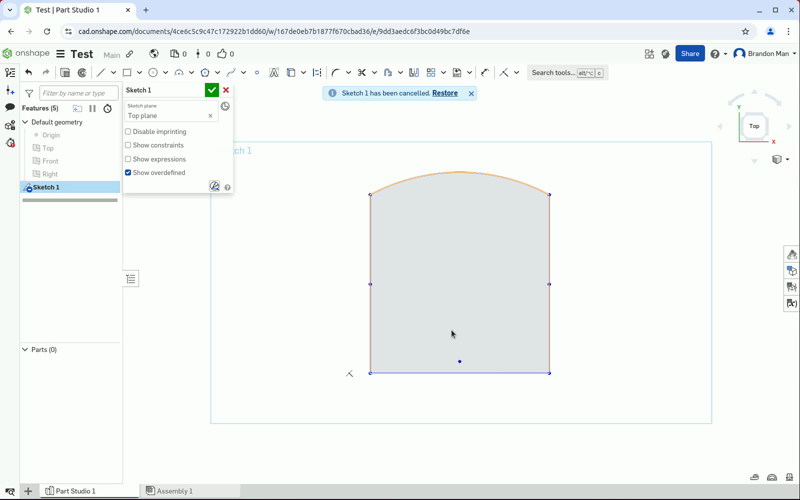
click(451, 329)
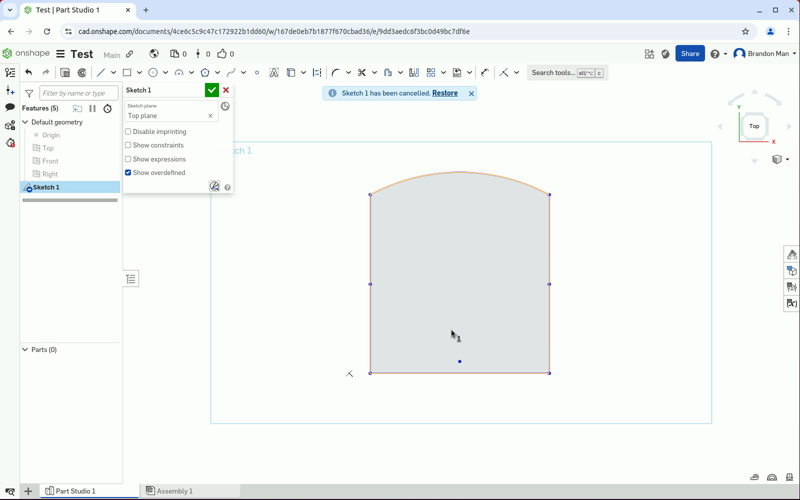
mouse_move(73, 352)
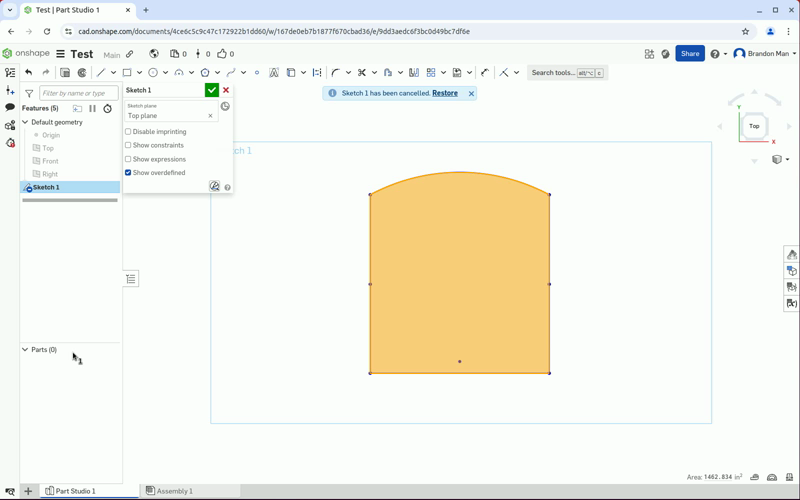
key(shift+y)
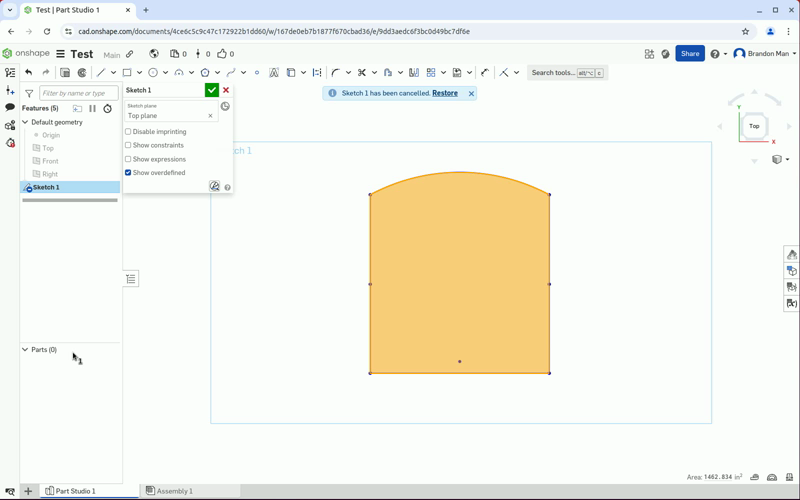
key(shift+e)
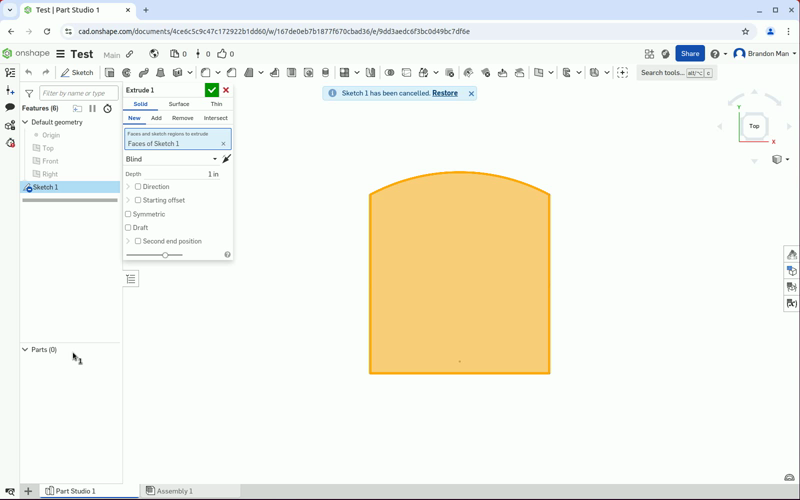
mouse_move(143, 106)
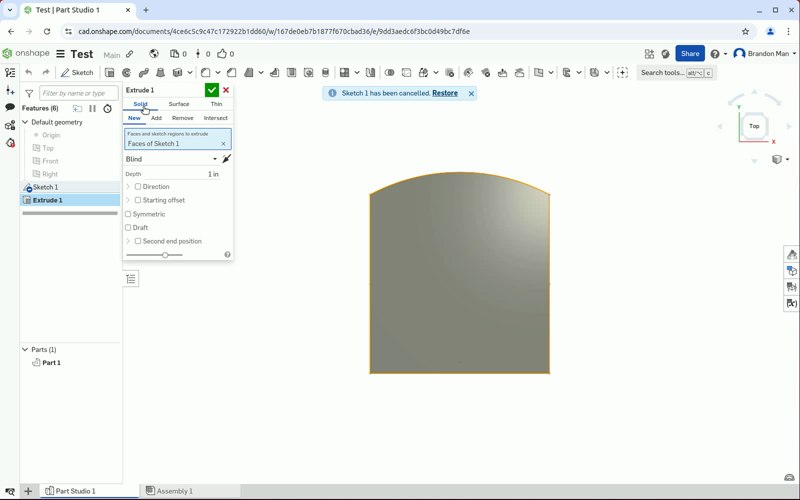
click(143, 106)
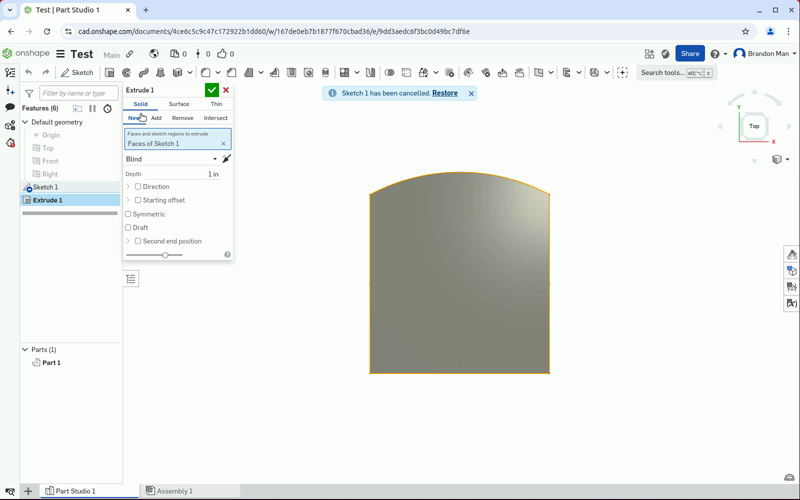
mouse_move(137, 120)
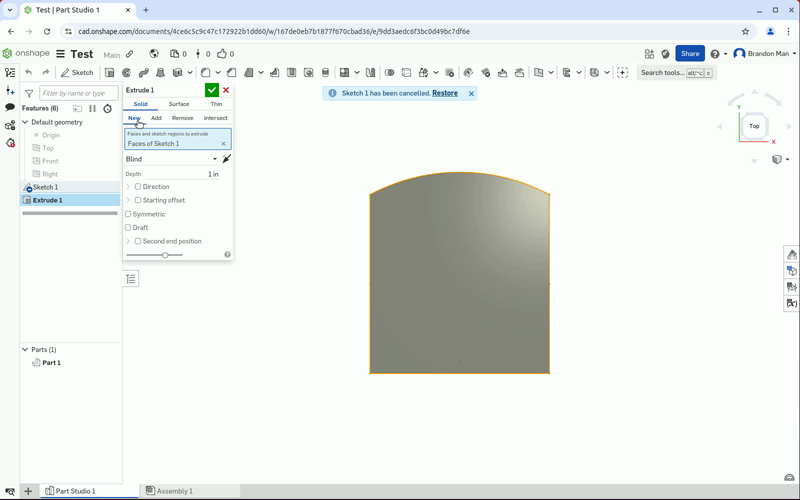
click(137, 120)
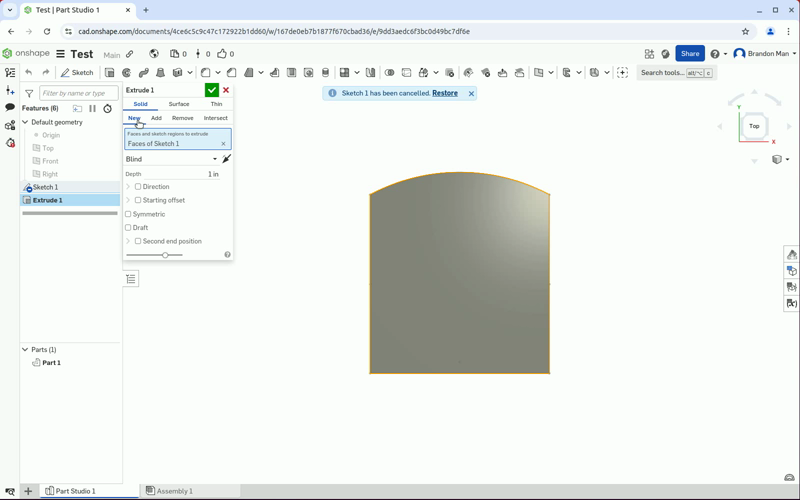
key(tab, 4)
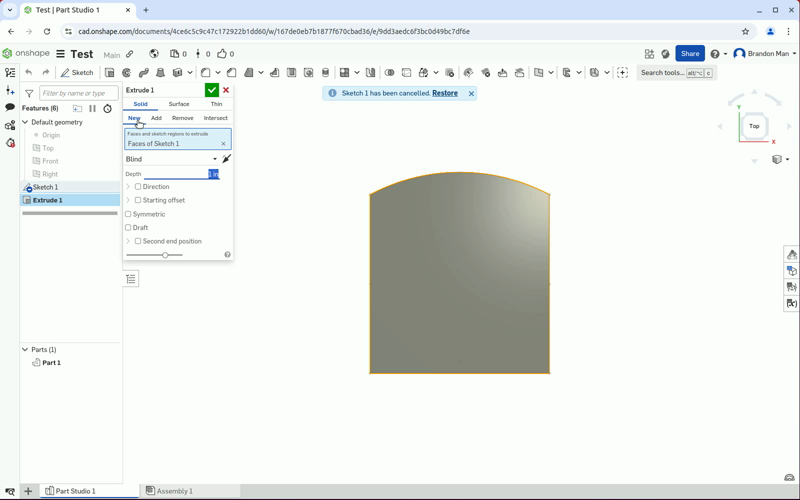
text(9.147)
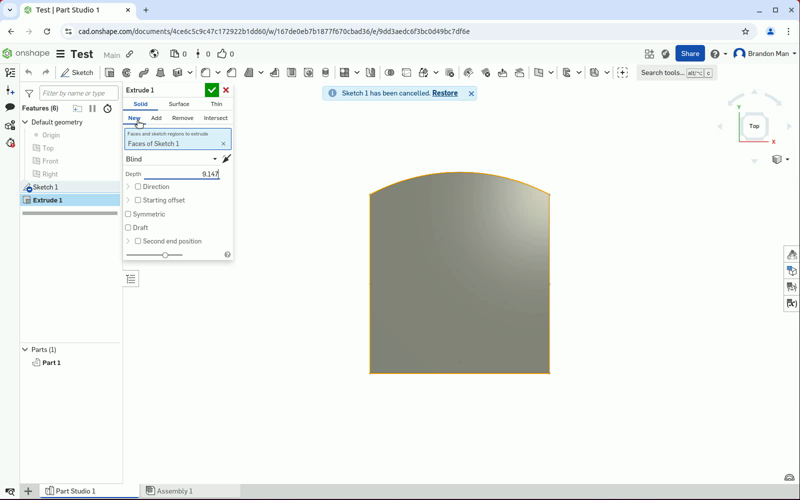
key(enter)
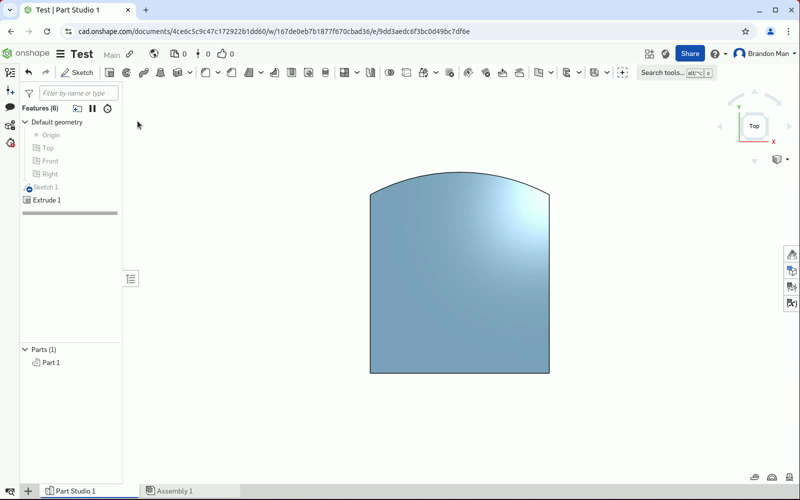
key(shift+h)
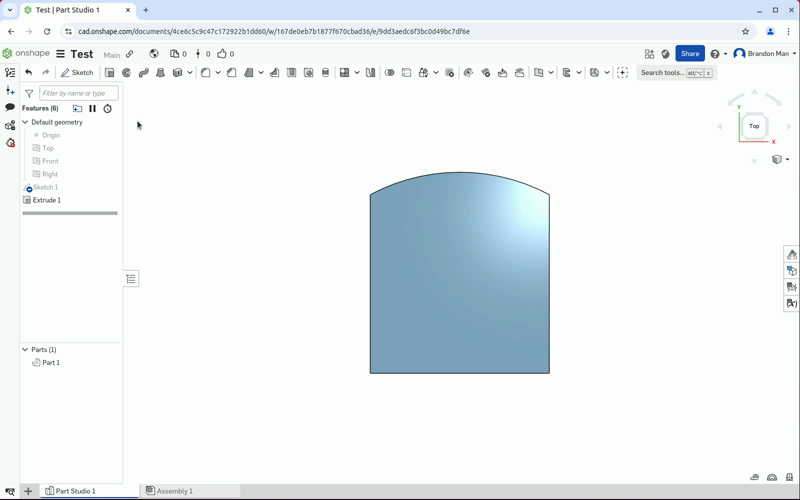
key(shift+h)
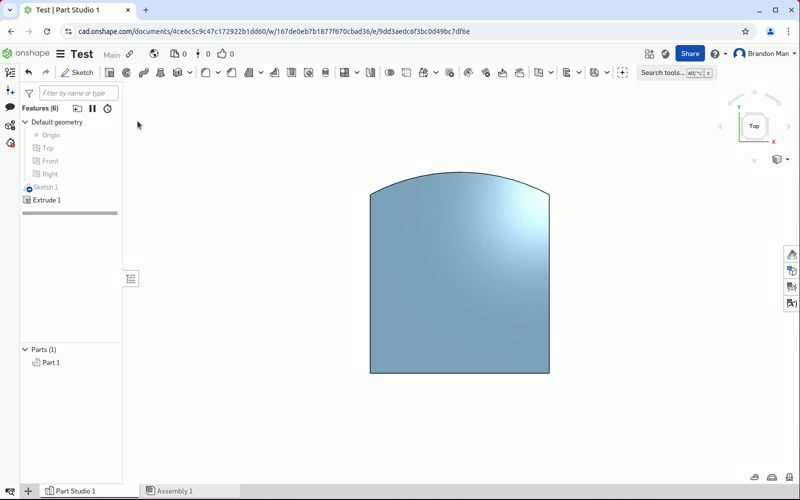
mouse_move(73, 189)
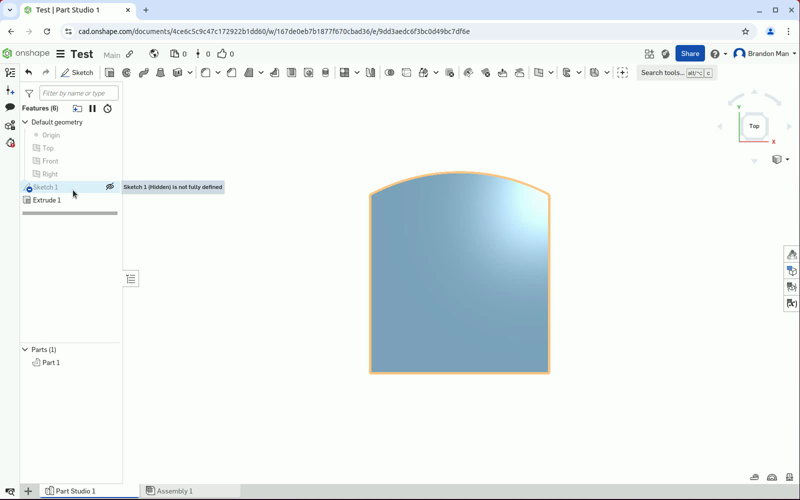
click(73, 189)
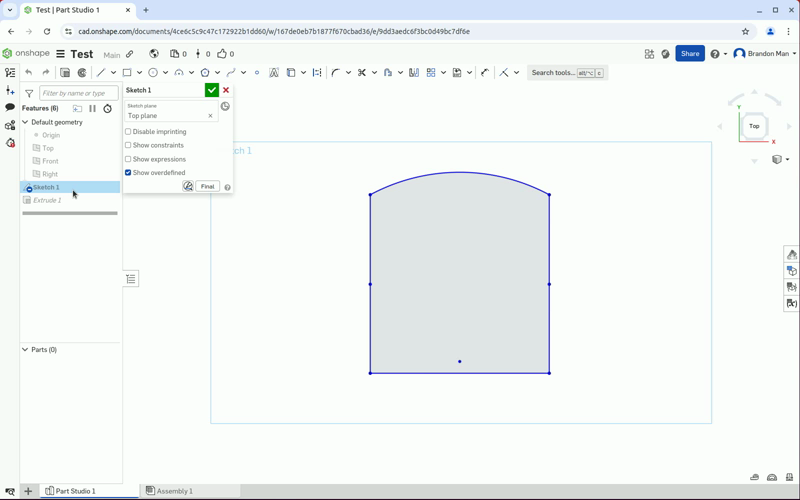
mouse_move(229, 92)
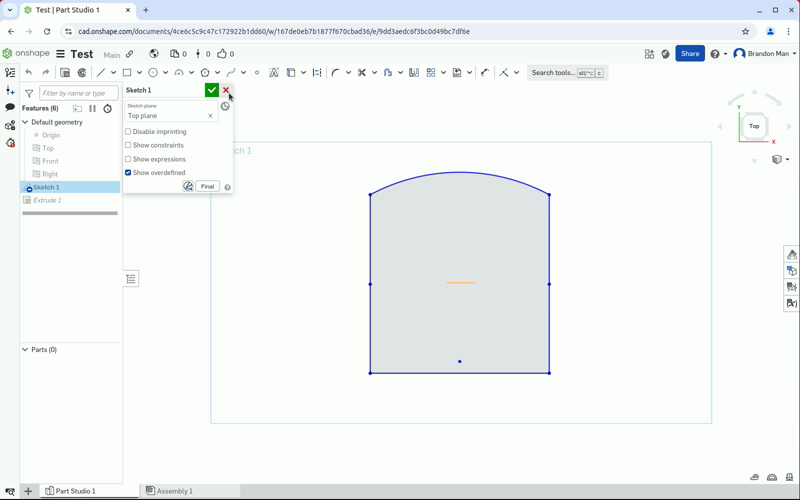
click(229, 92)
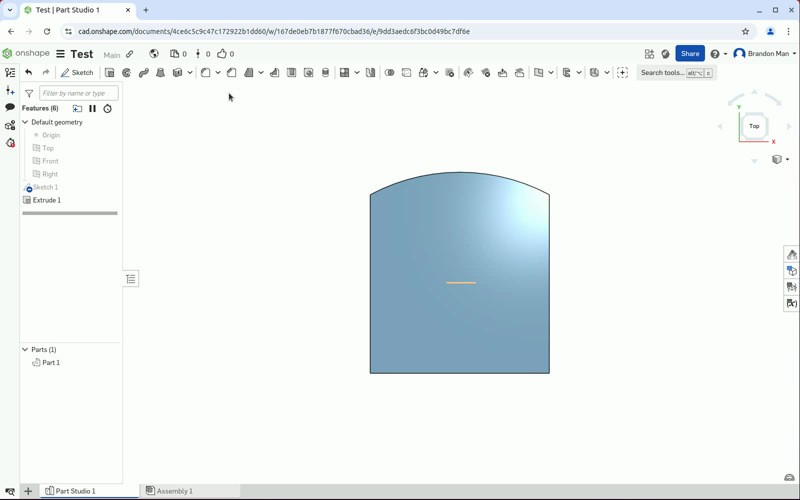
mouse_move(541, 75)
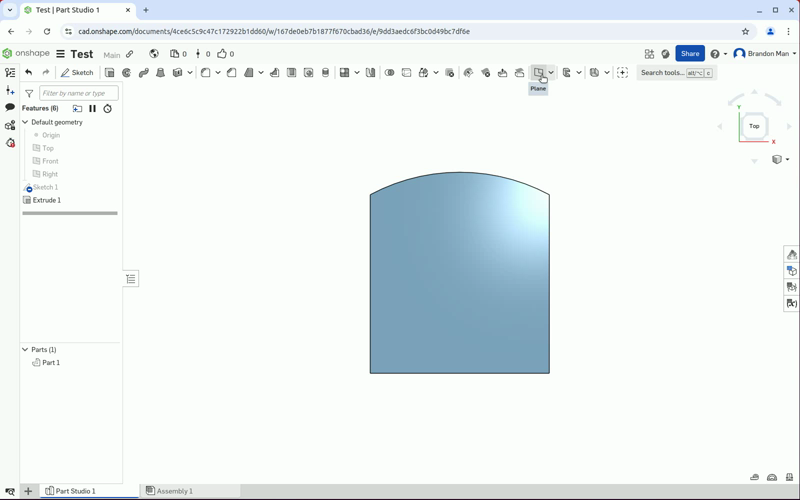
click(541, 75)
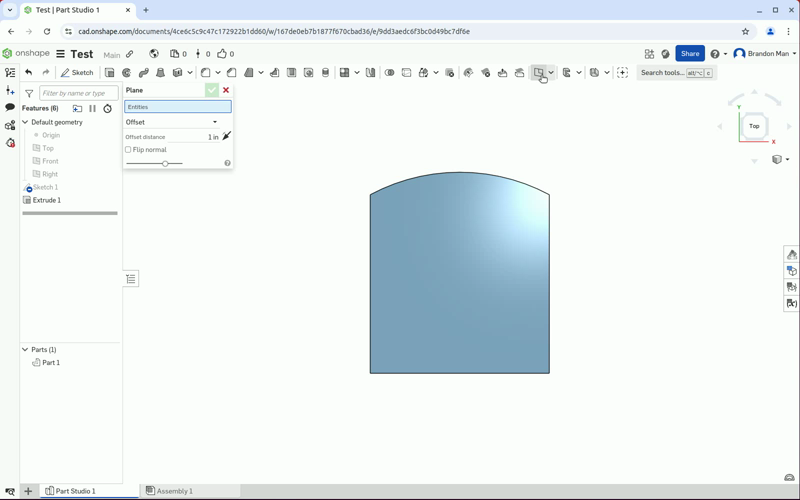
mouse_move(73, 150)
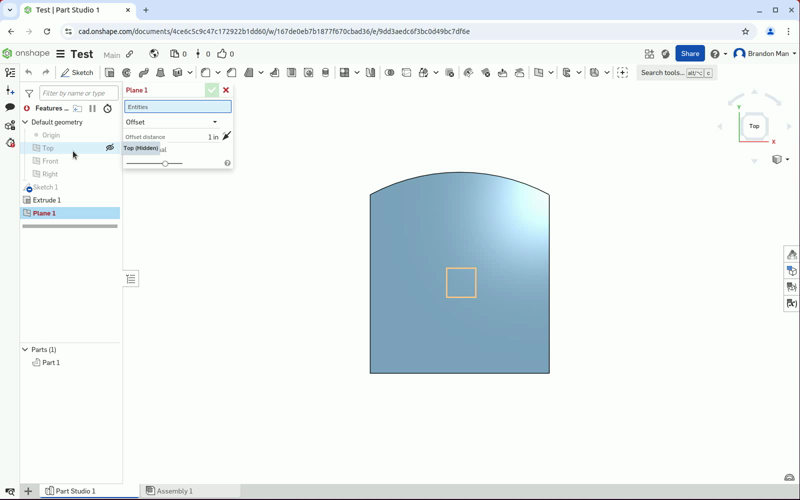
click(73, 150)
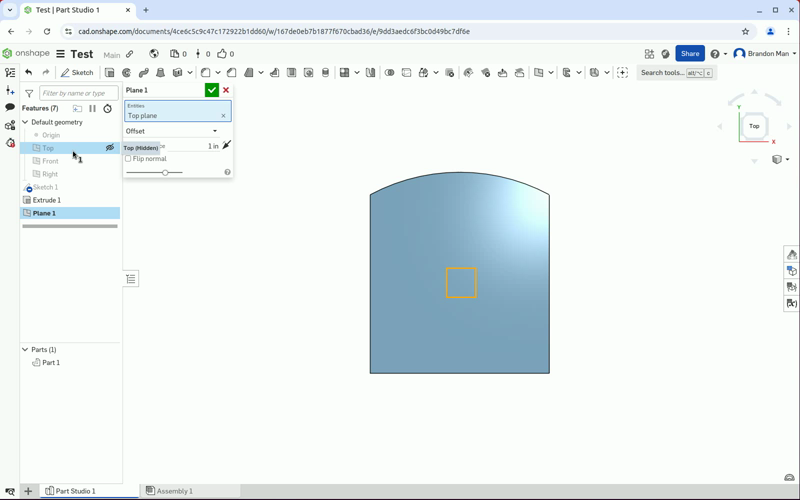
key(tab, 2)
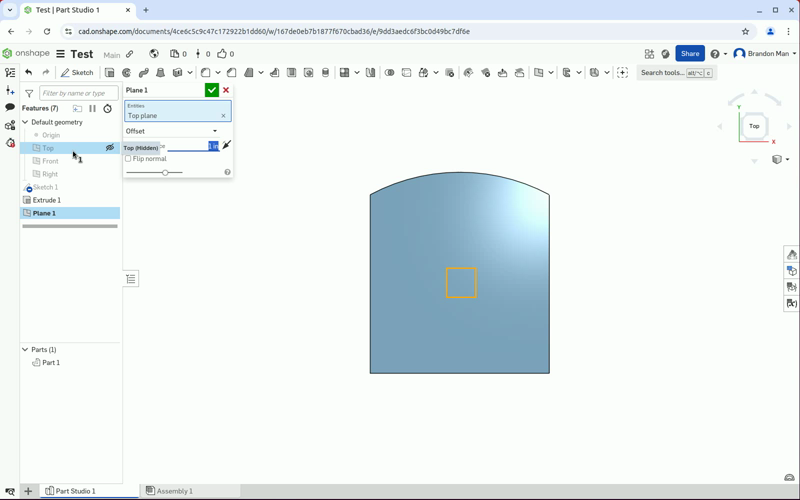
text(9.151)
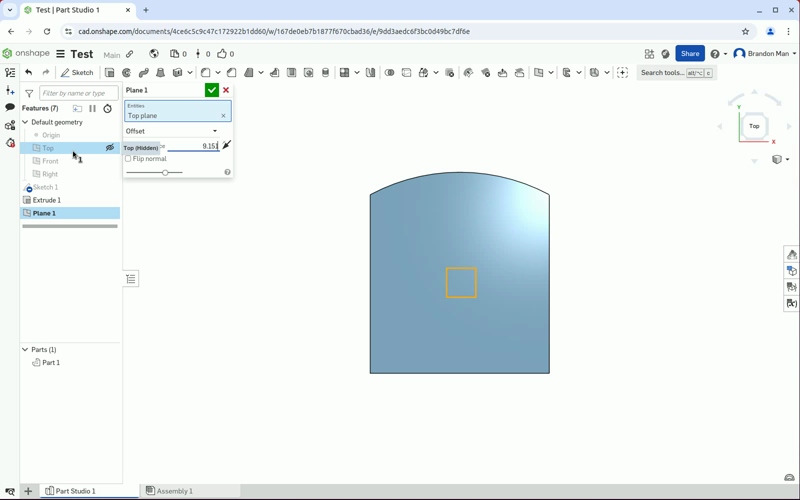
key(enter, 2)
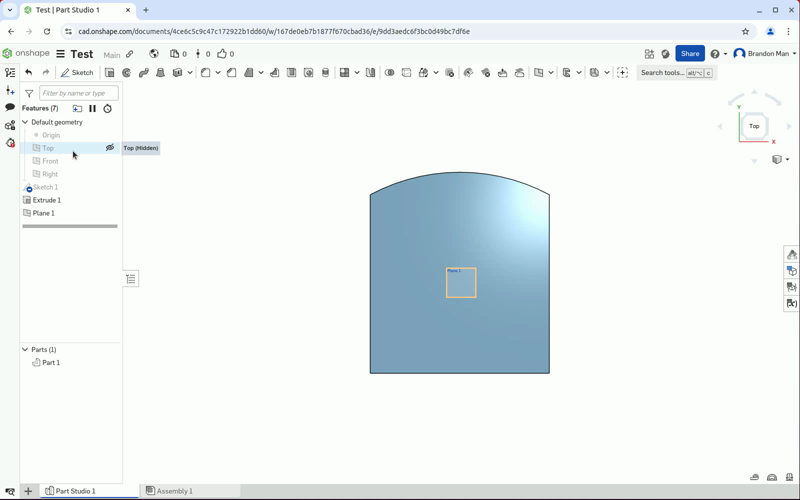
key(shift+s)
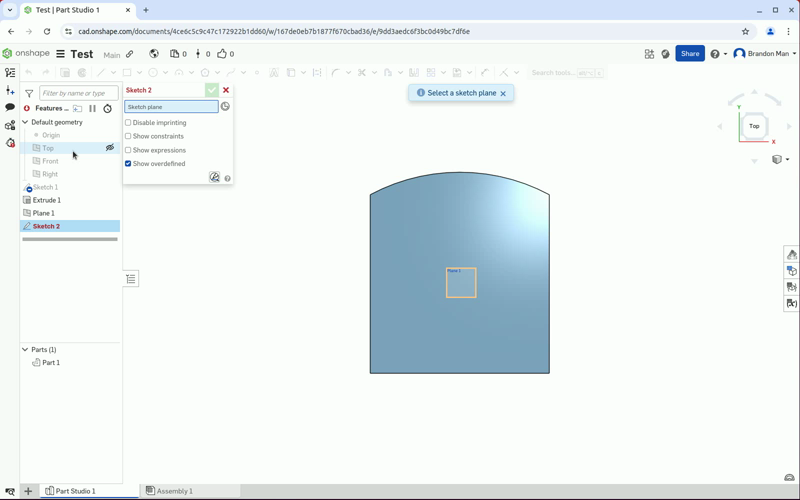
mouse_move(73, 215)
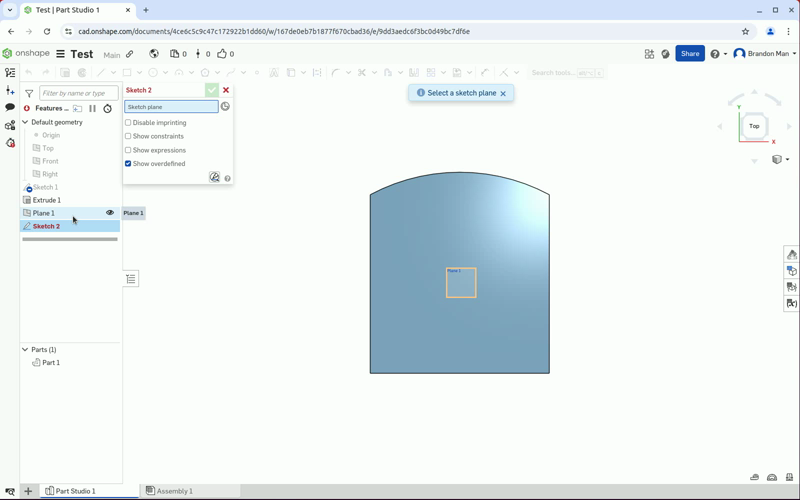
click(73, 215)
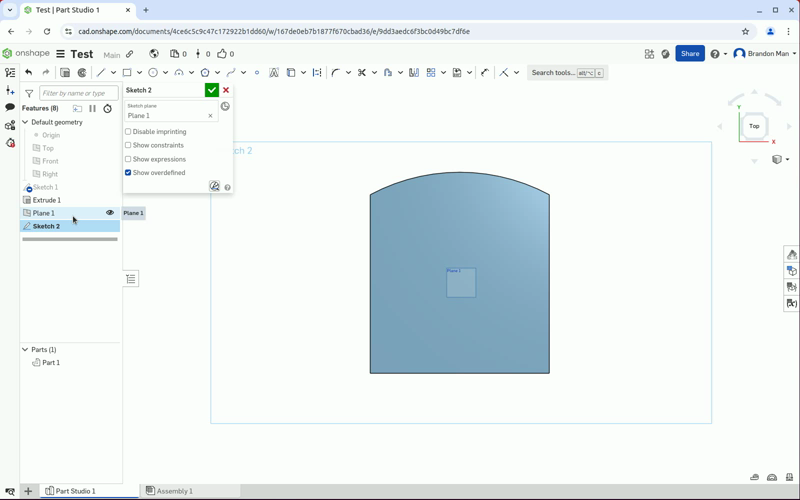
mouse_move(73, 352)
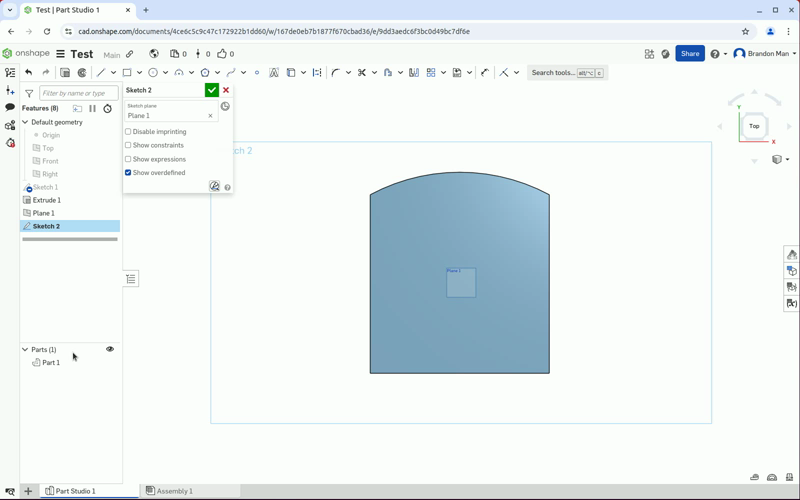
key(y)
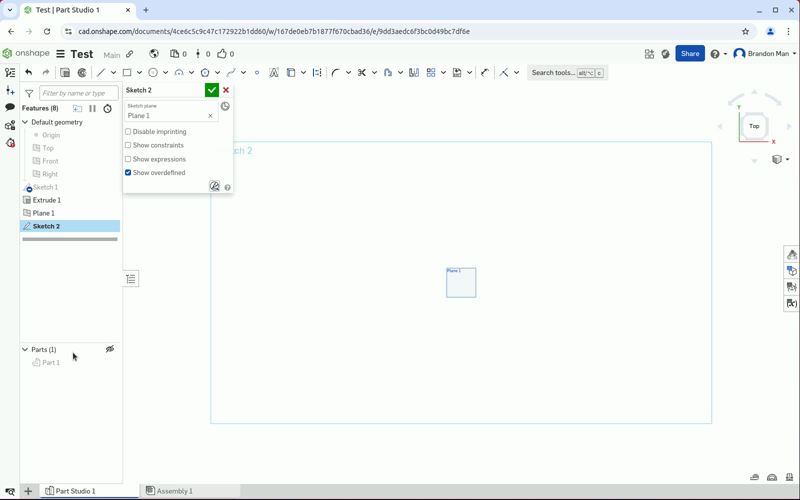
key(c)
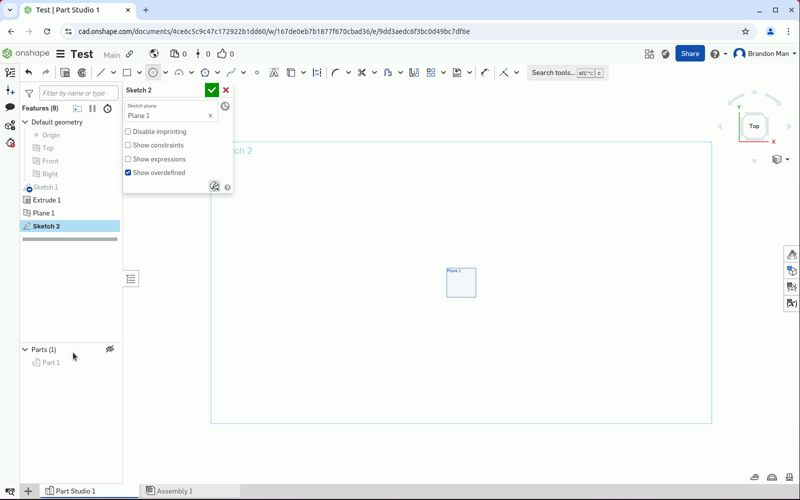
key_down(shift)
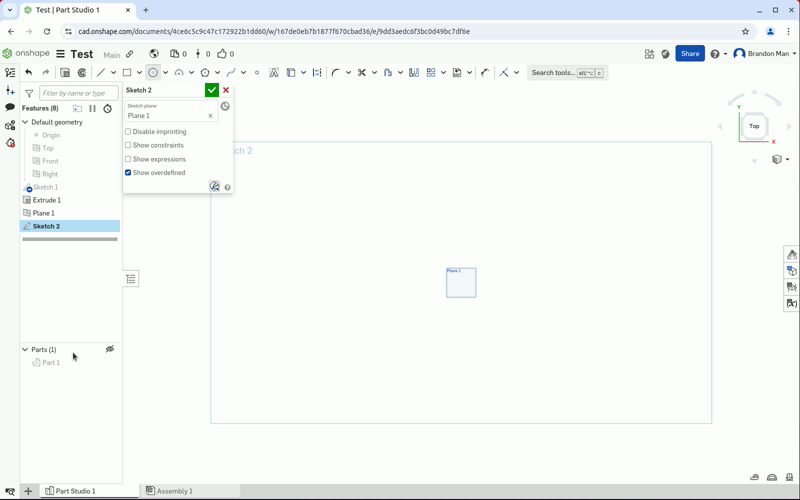
mouse_move(460, 226)
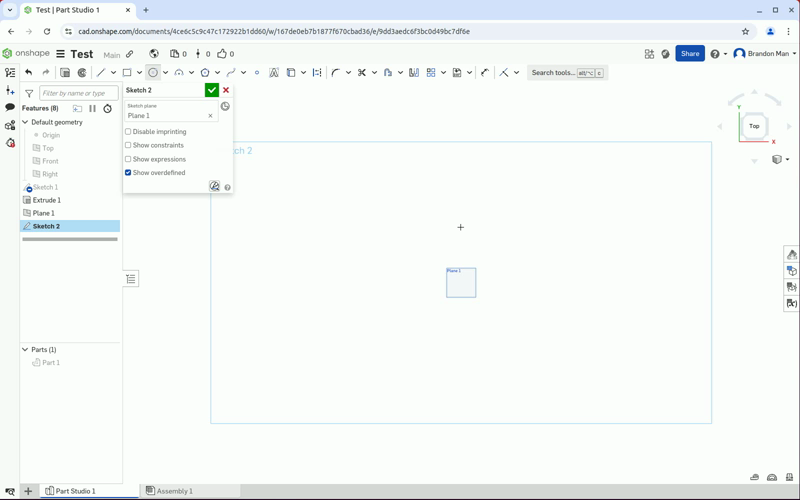
click(460, 226)
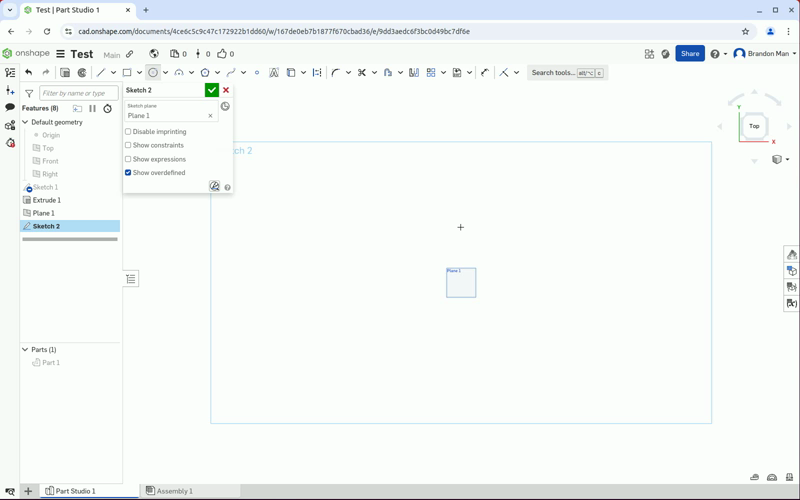
key_up(shift)
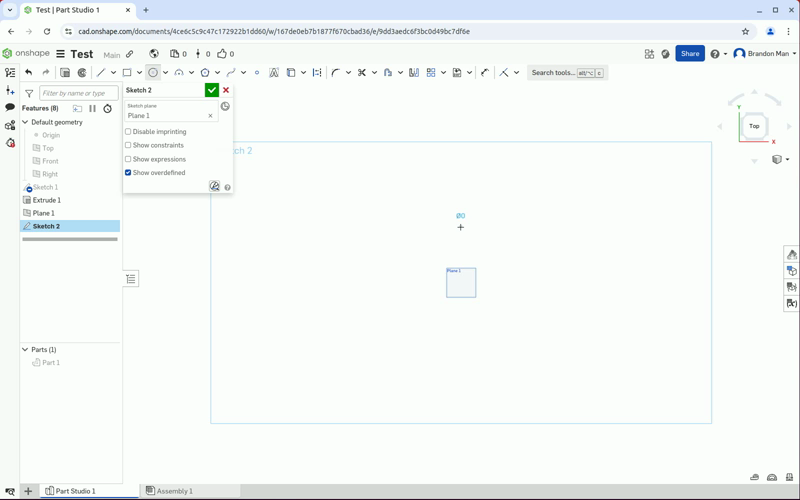
mouse_move(472, 226)
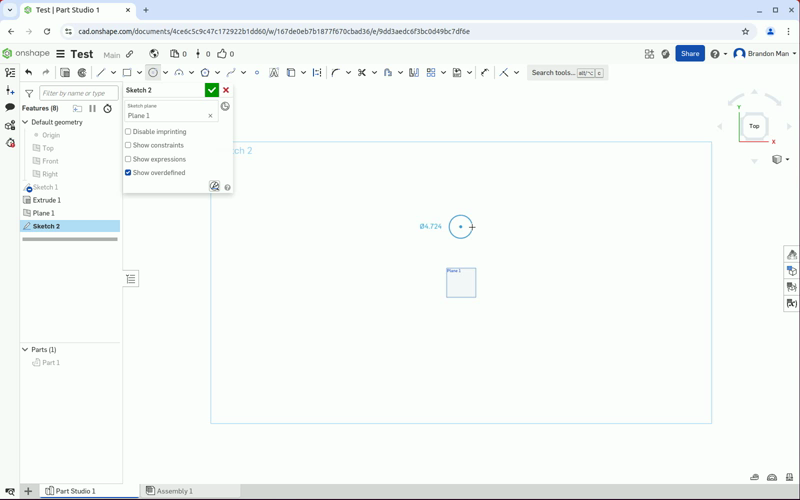
click(472, 226)
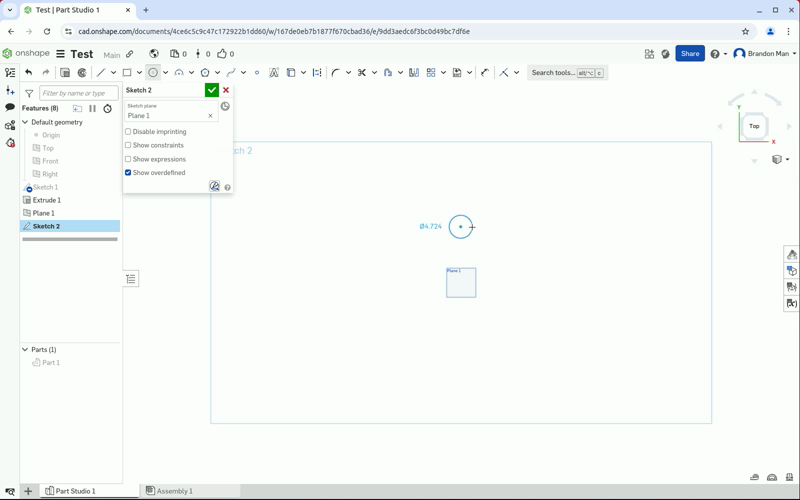
key(esc)
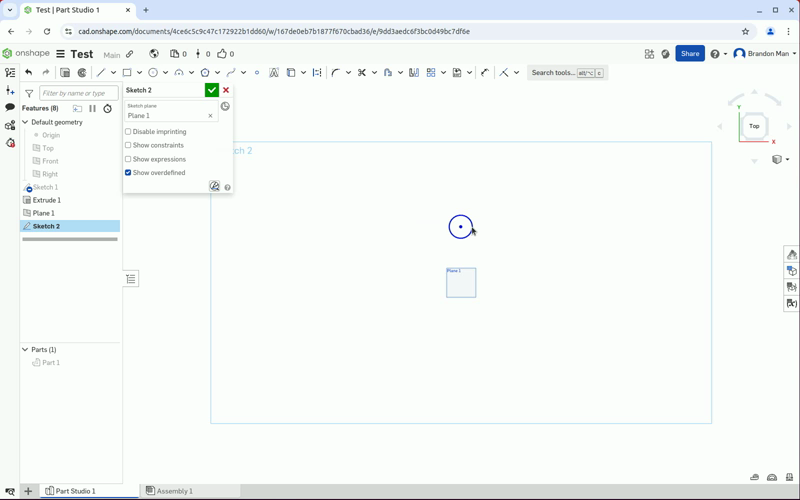
mouse_move(458, 232)
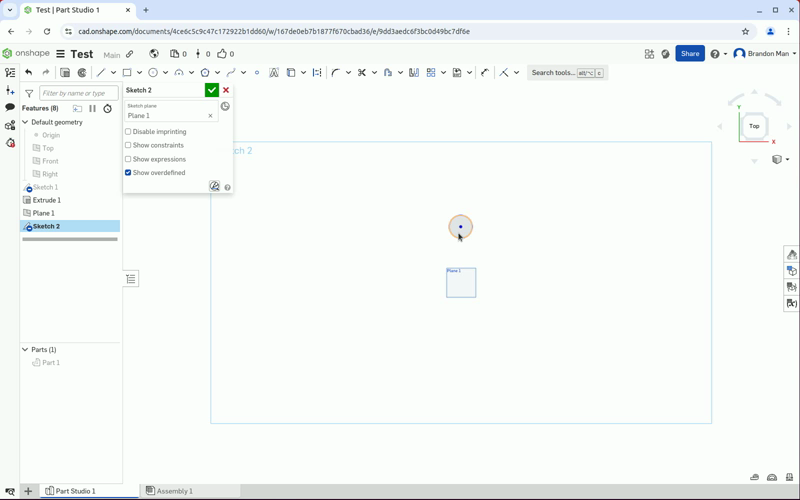
scroll(6)
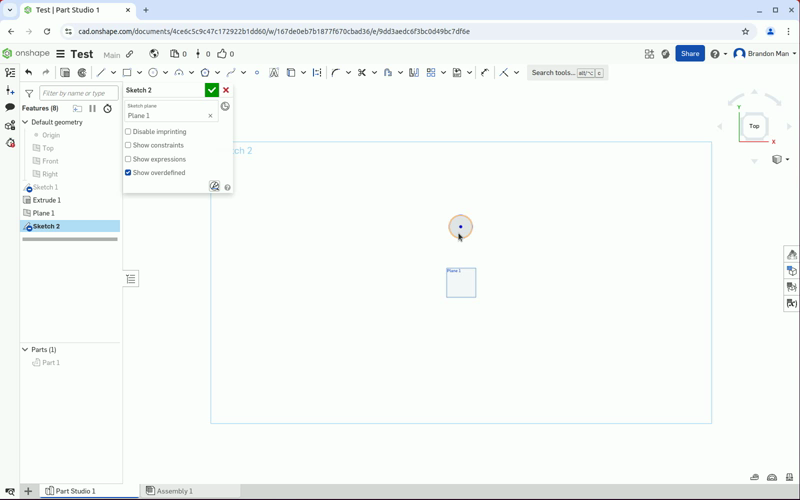
scroll(6)
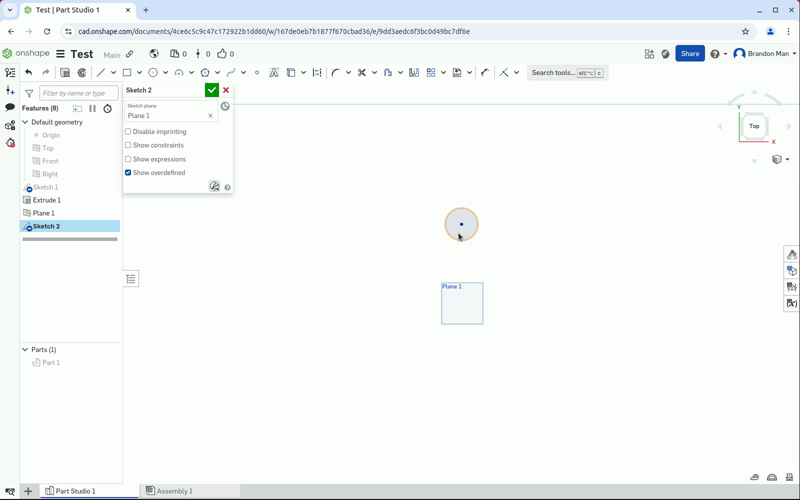
scroll(6)
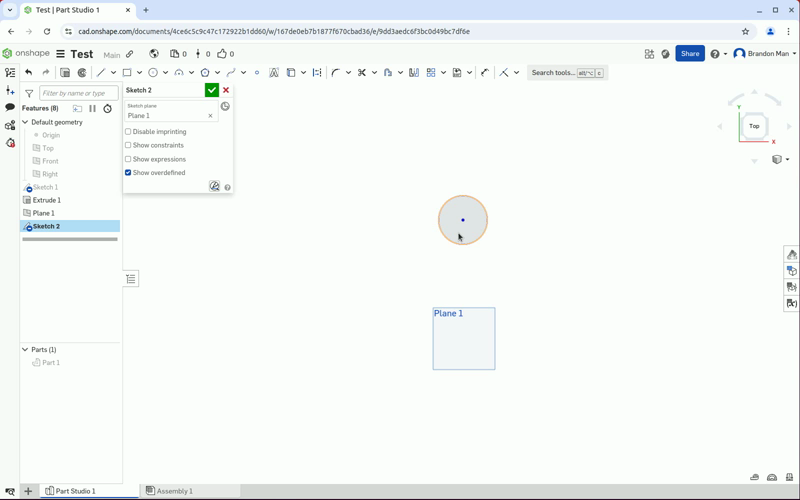
scroll(6)
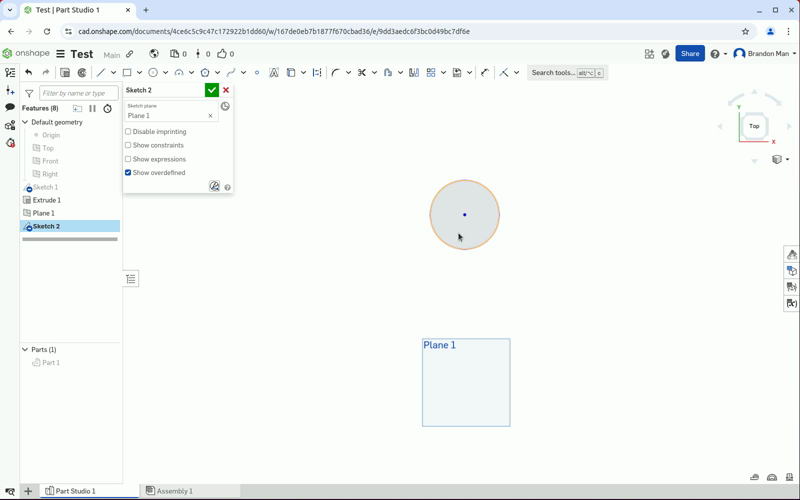
scroll(6)
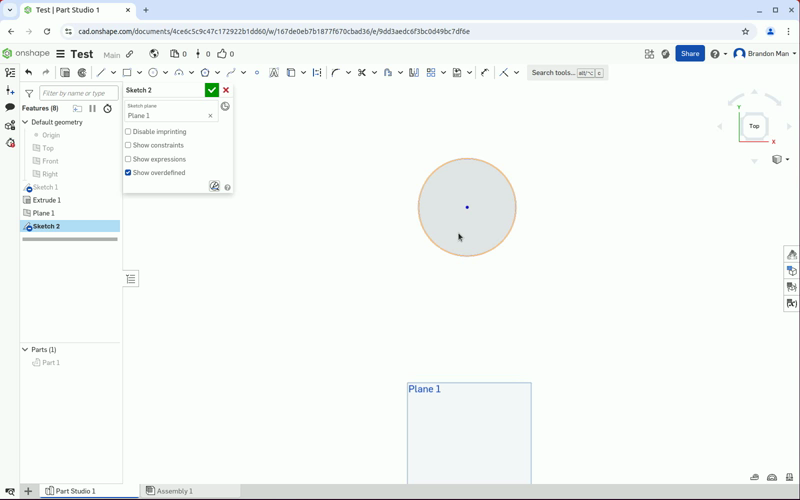
scroll(6)
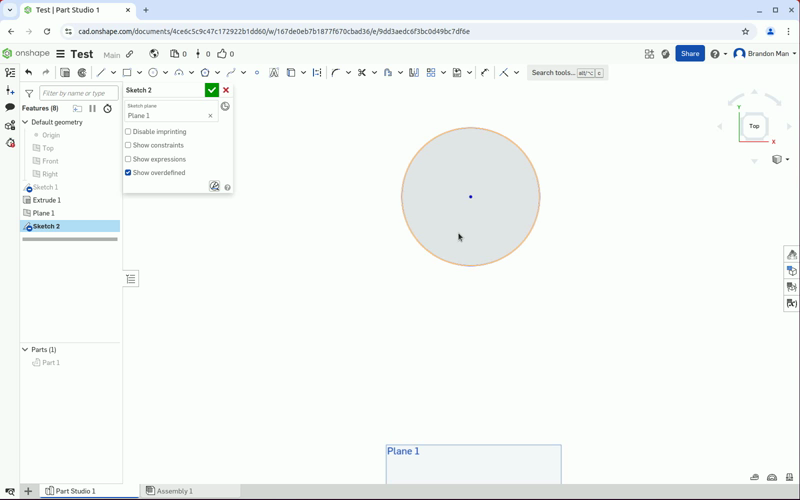
scroll(6)
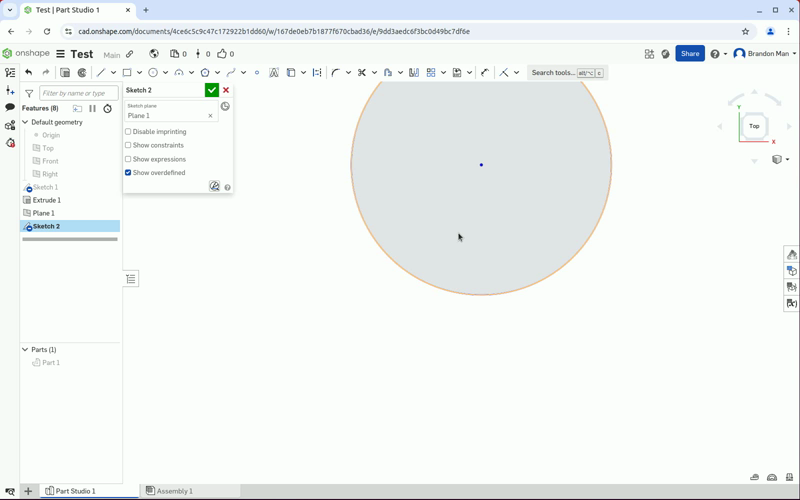
click(458, 232)
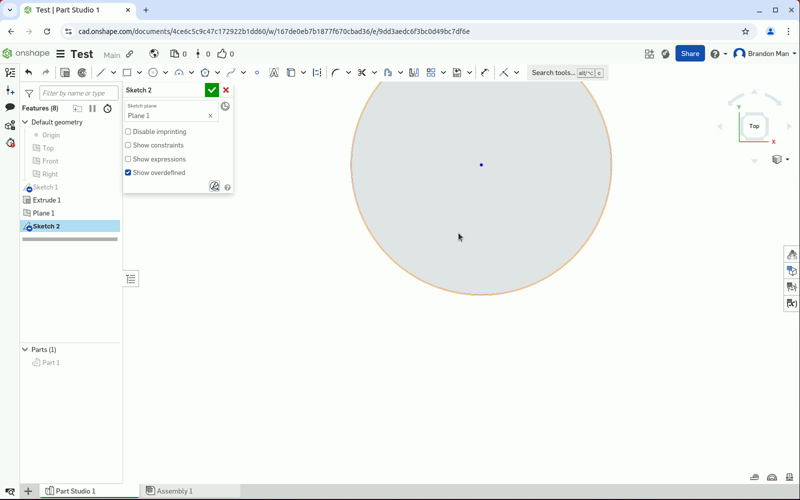
scroll(-6)
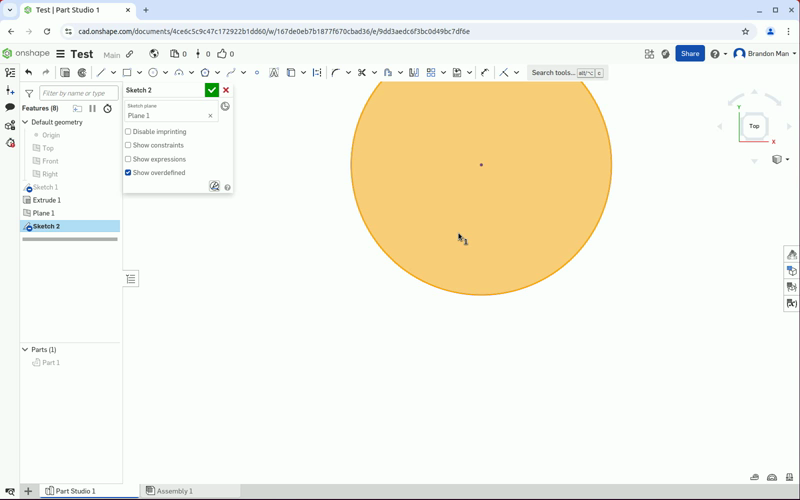
scroll(-6)
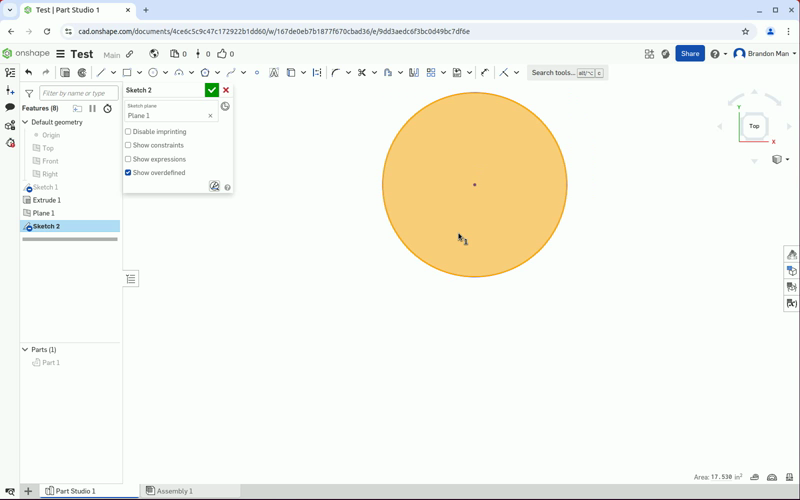
scroll(-6)
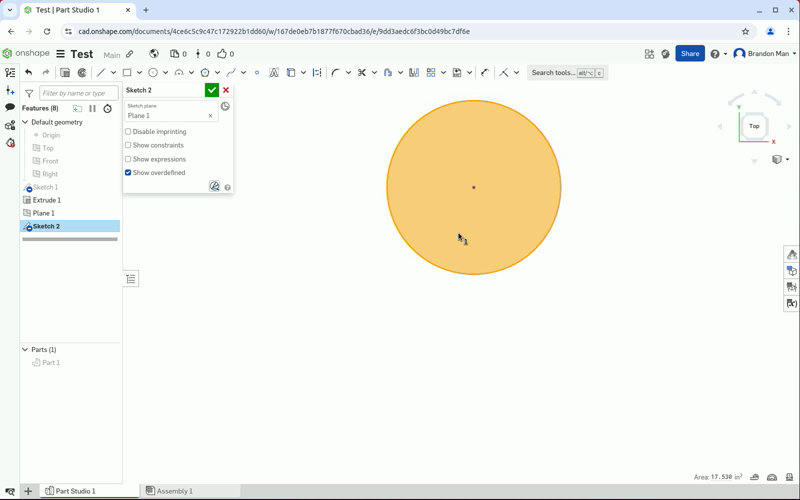
scroll(-6)
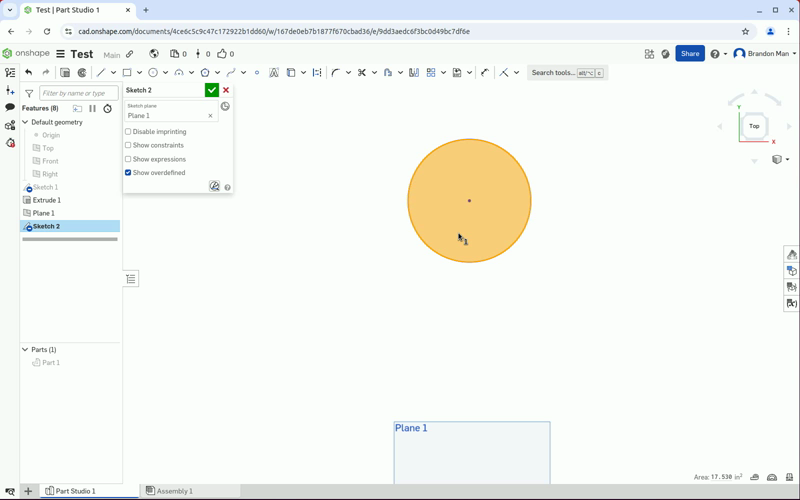
scroll(-6)
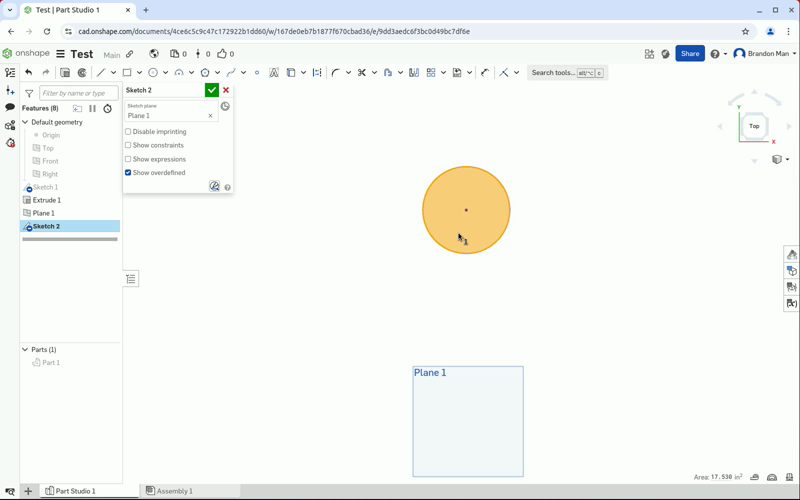
scroll(-6)
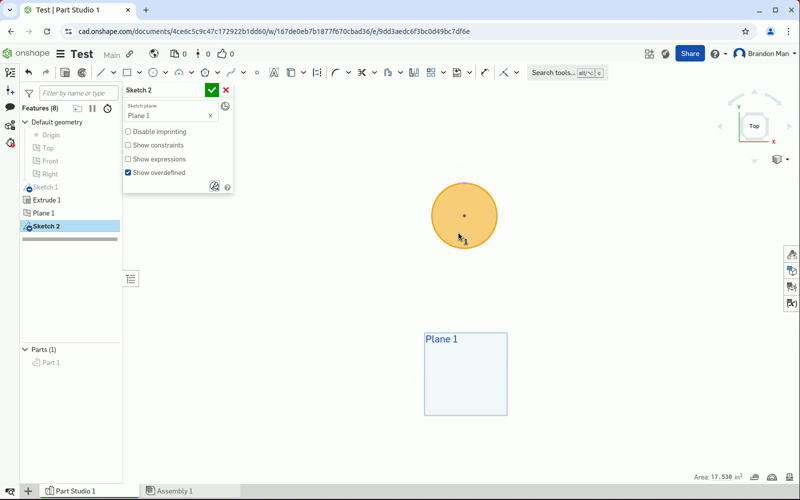
scroll(-6)
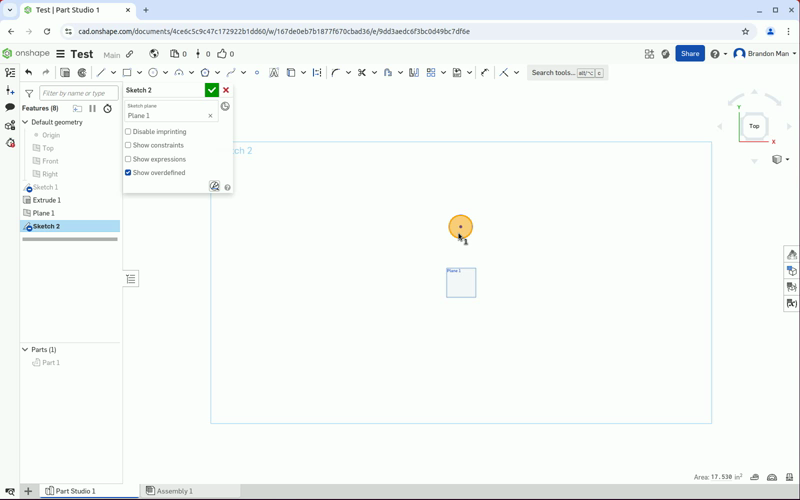
mouse_move(73, 352)
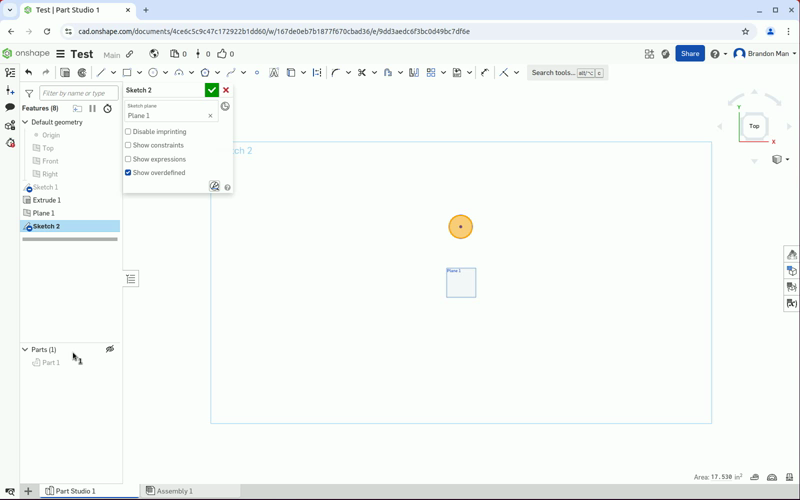
key(shift+y)
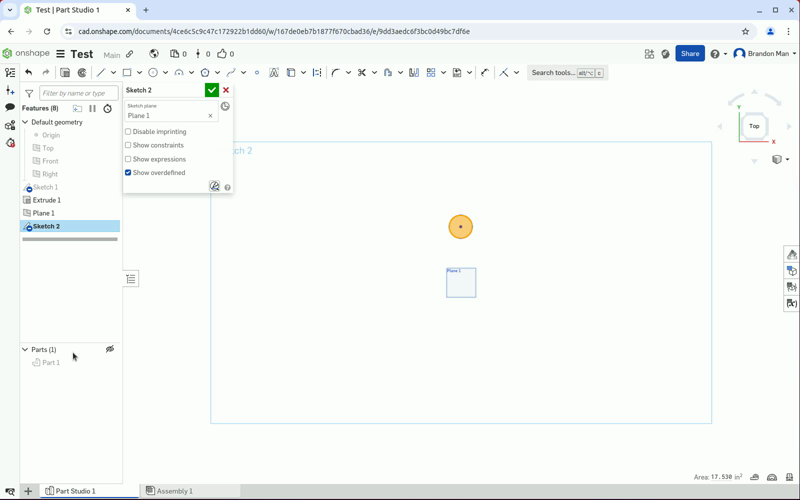
key(shift+e)
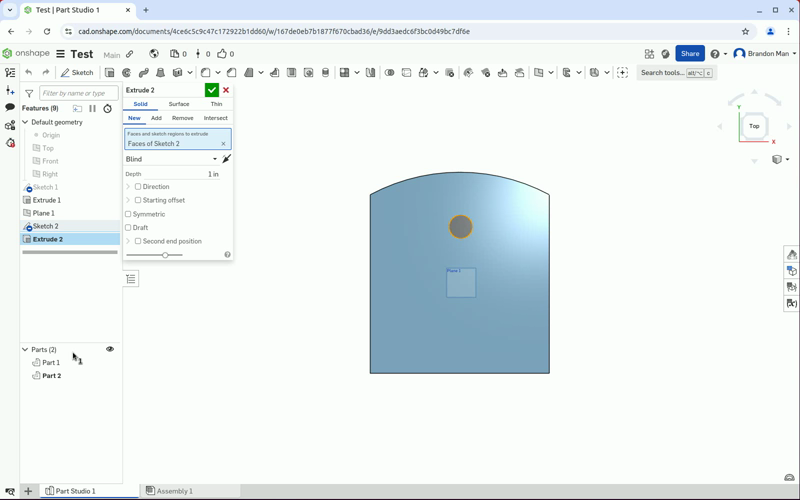
mouse_move(143, 106)
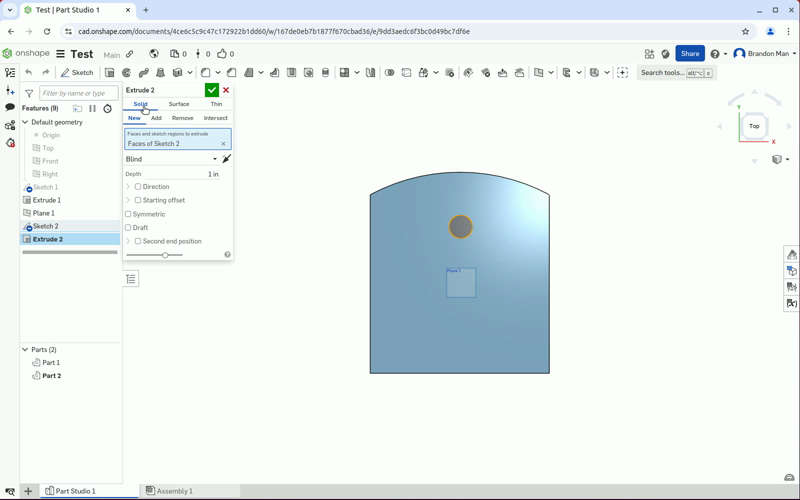
click(143, 106)
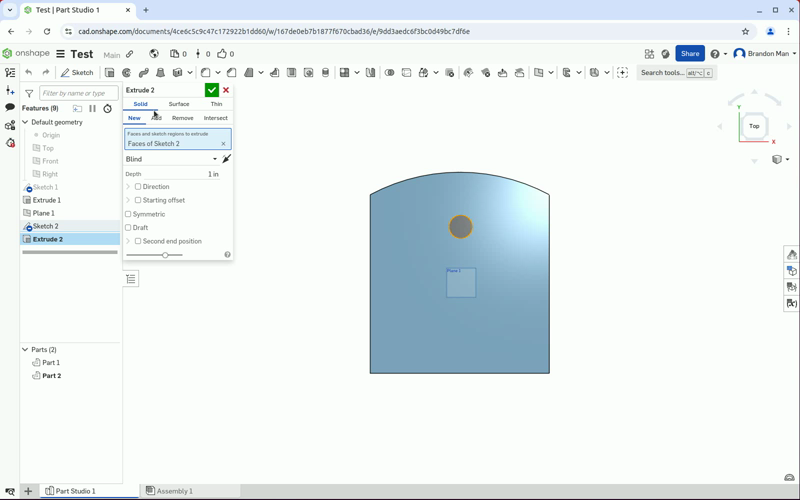
mouse_move(186, 120)
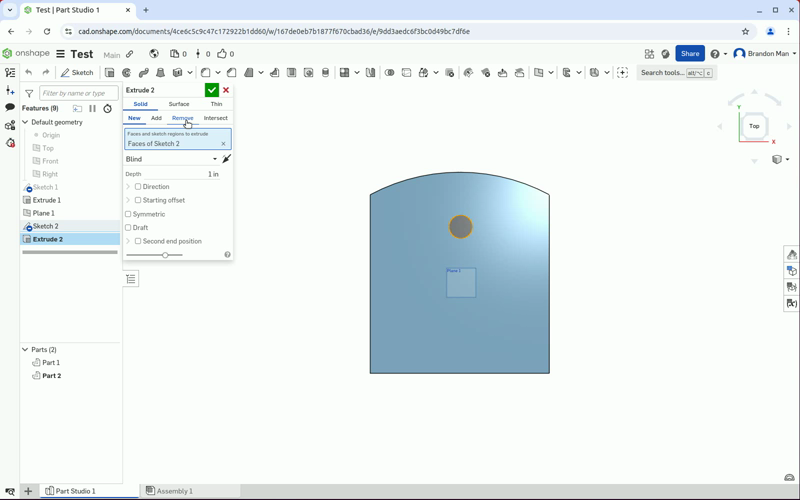
click(186, 120)
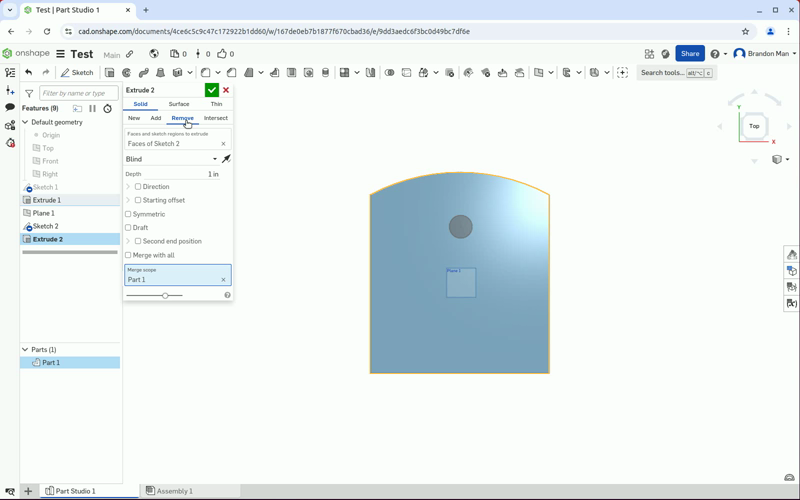
key(tab, 4)
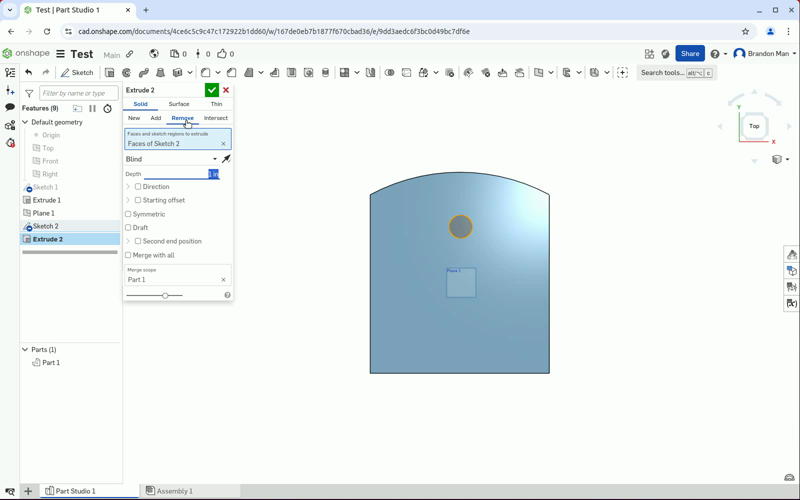
text(9.147)
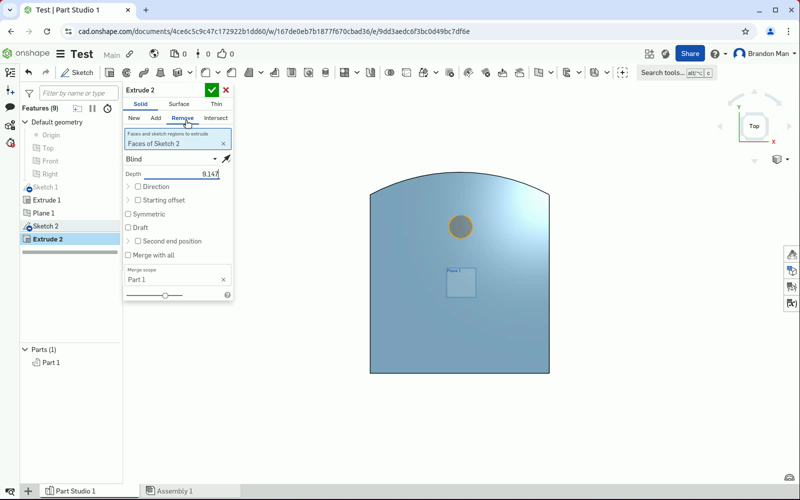
key(tab, 6)
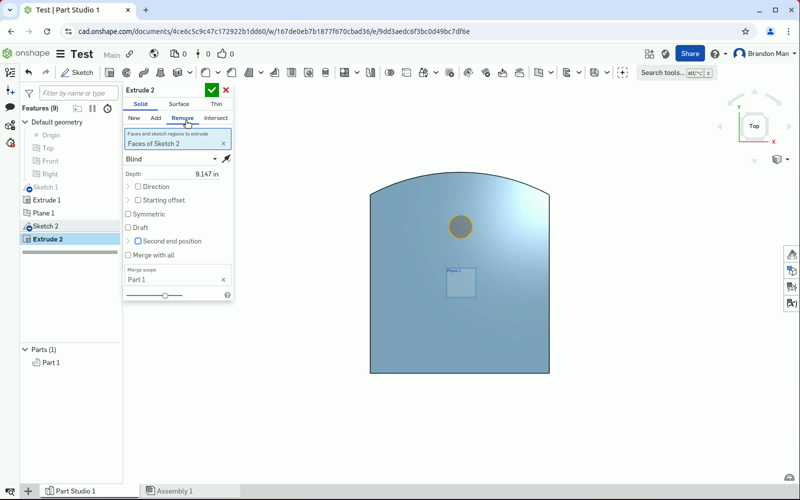
key(space)
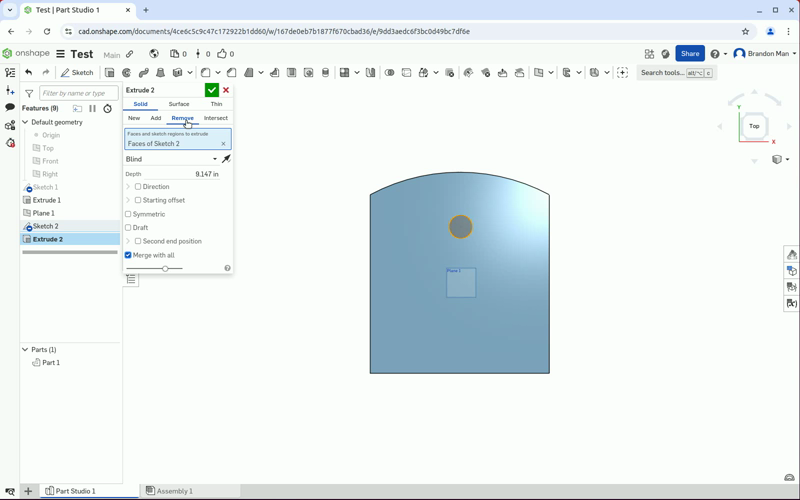
key(enter)
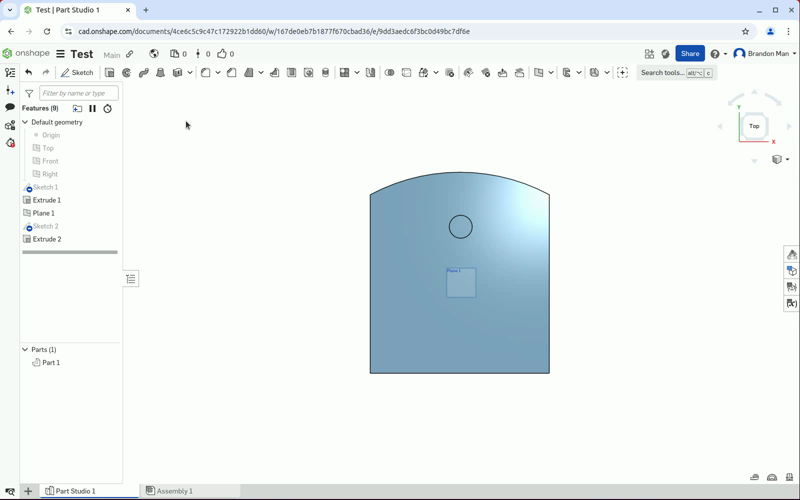
key(shift+h)
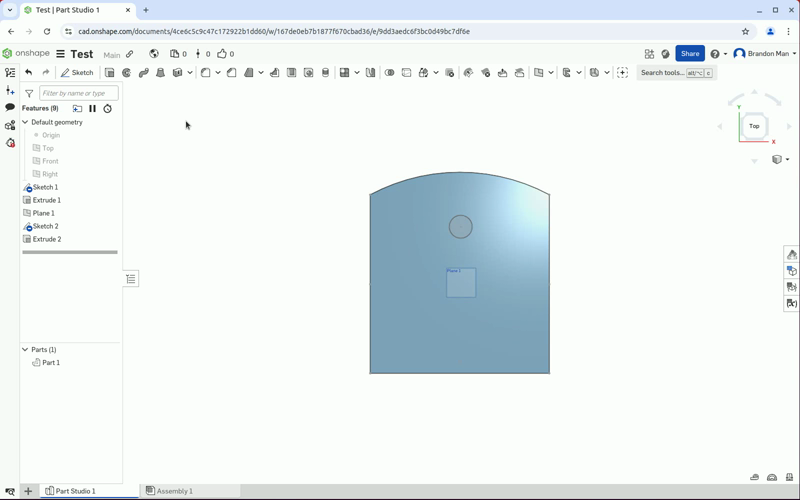
key(shift+h)
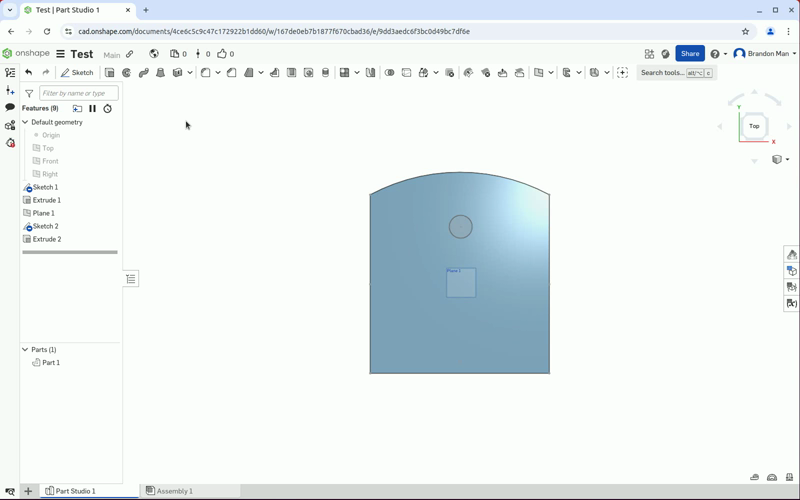
key(shift+7)
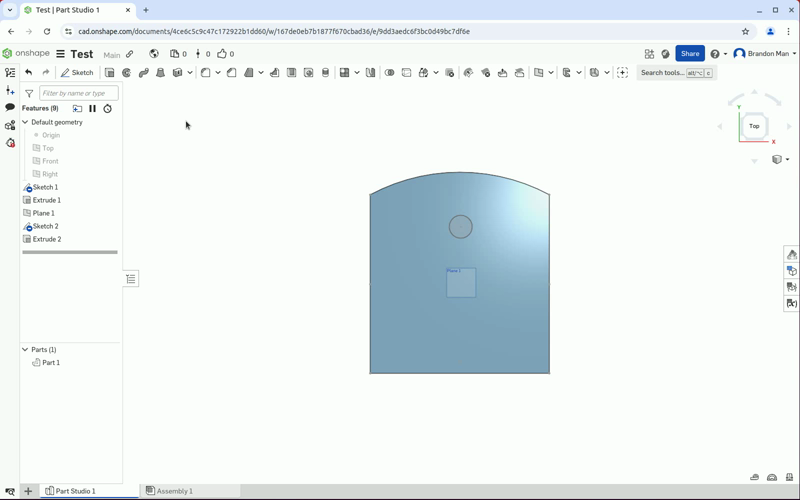
key(up, 3)
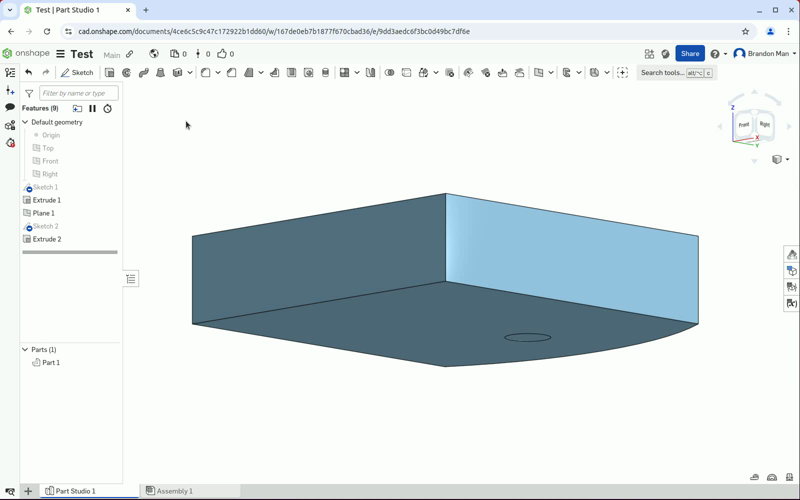
key(left, 3)
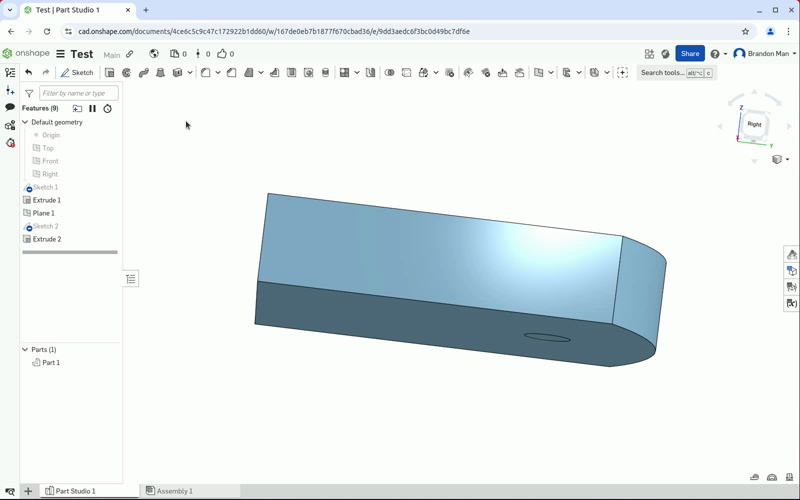
key(right, 3)
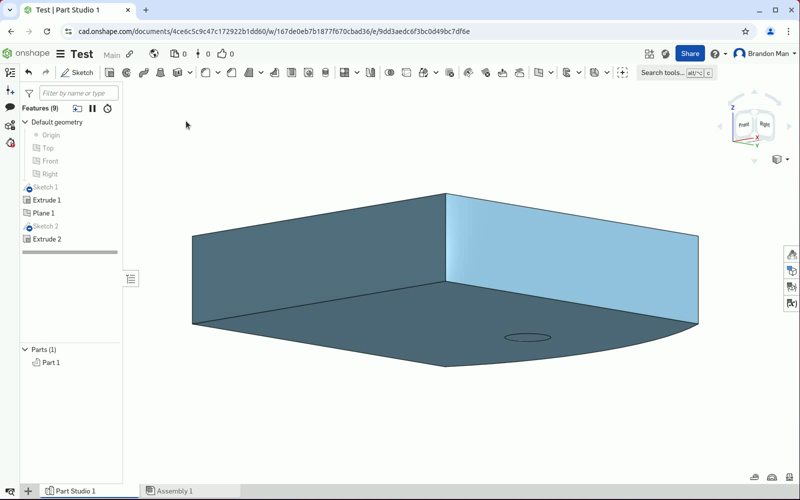
key(down, 3)
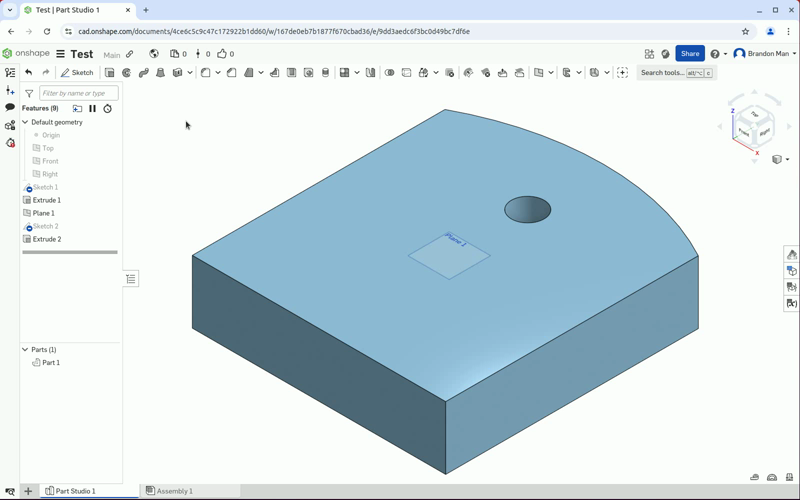
mouse_move(73, 189)
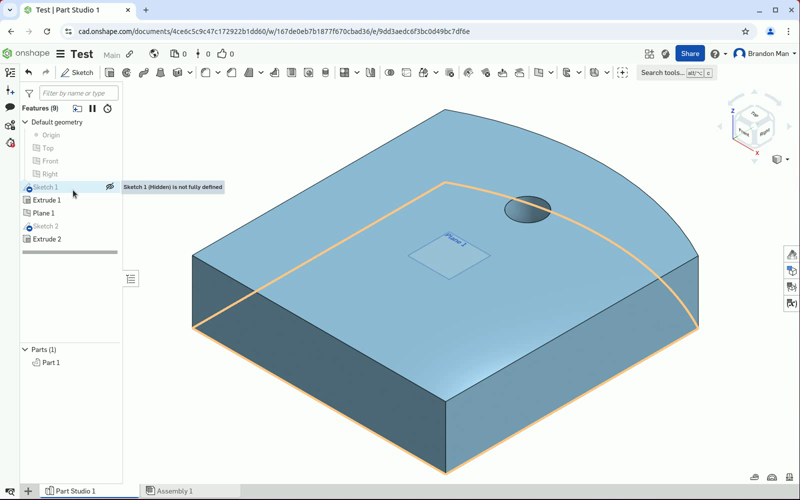
click(73, 189)